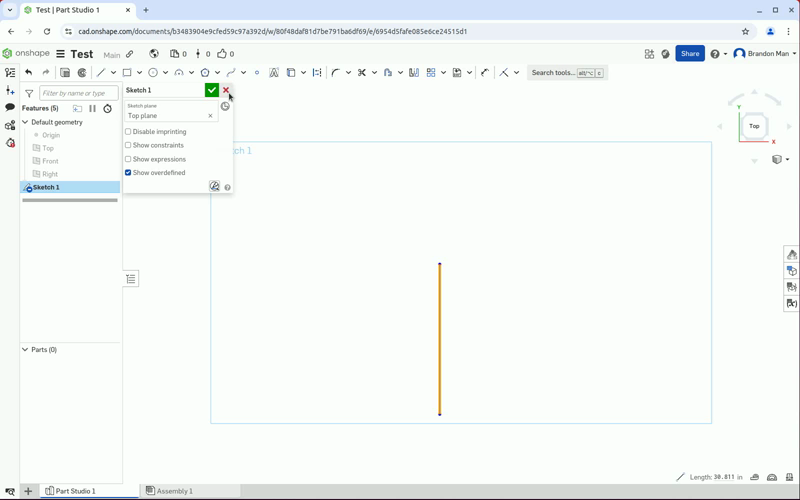
key(shift+h)
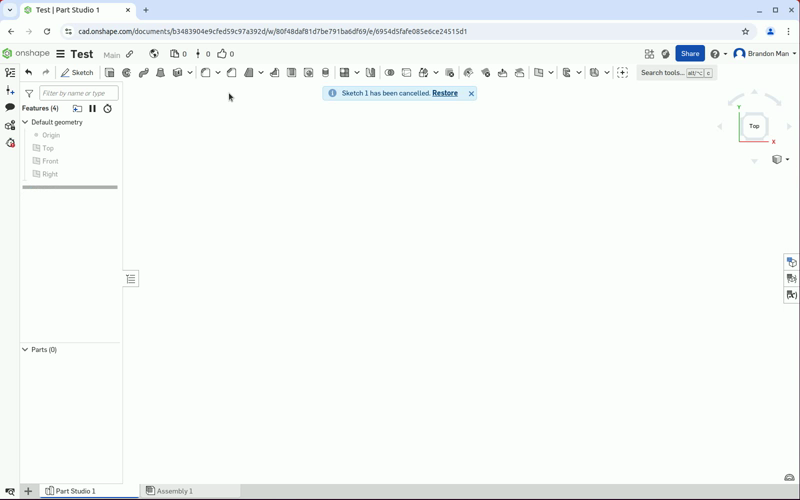
mouse_move(73, 352)
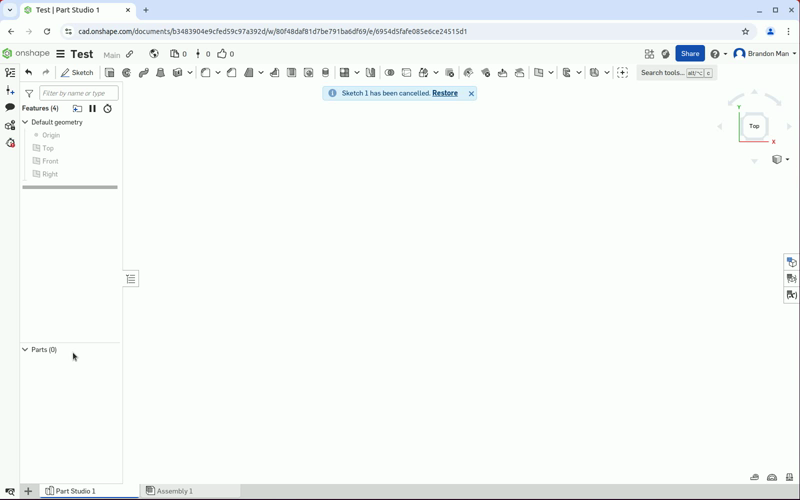
key(y)
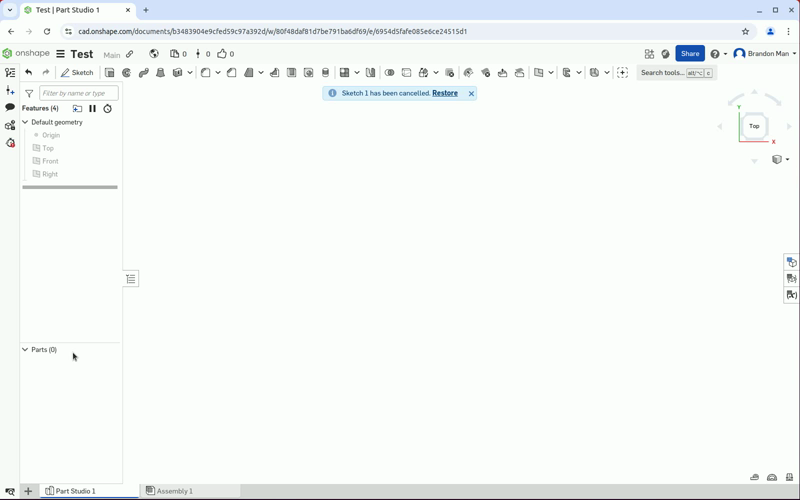
key(shift+p)
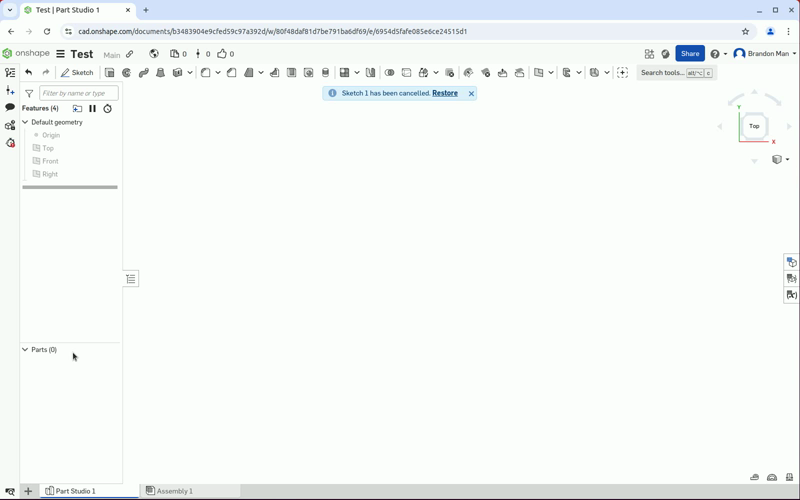
key(space)
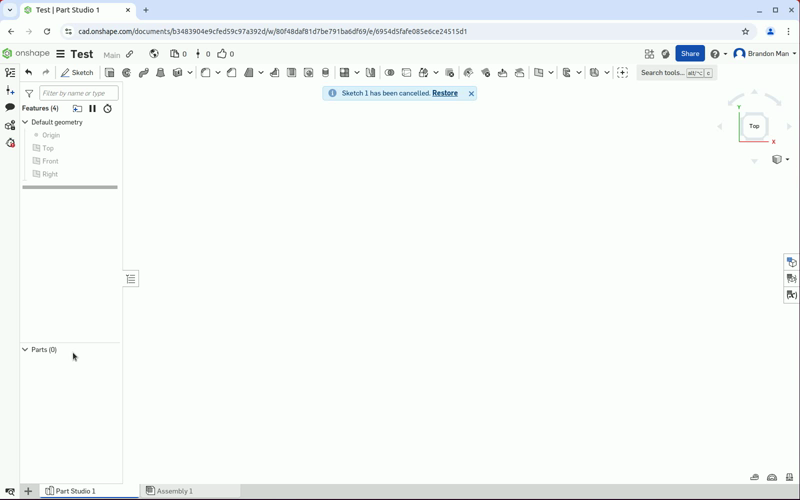
key_down(shift)
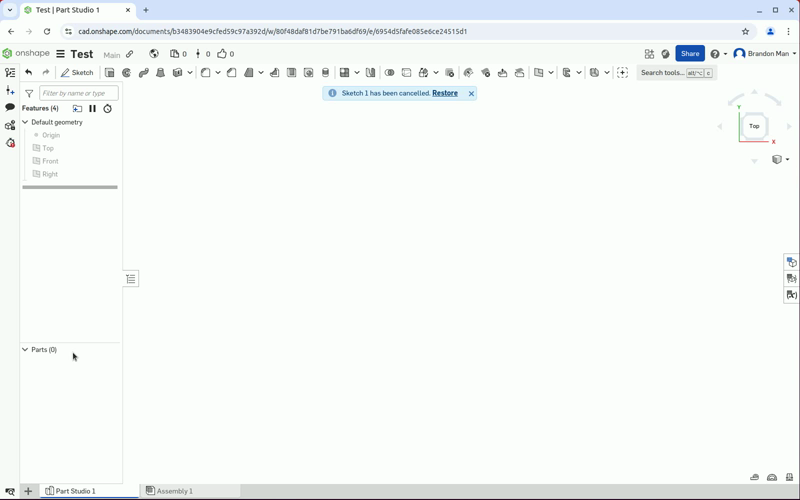
key(up)
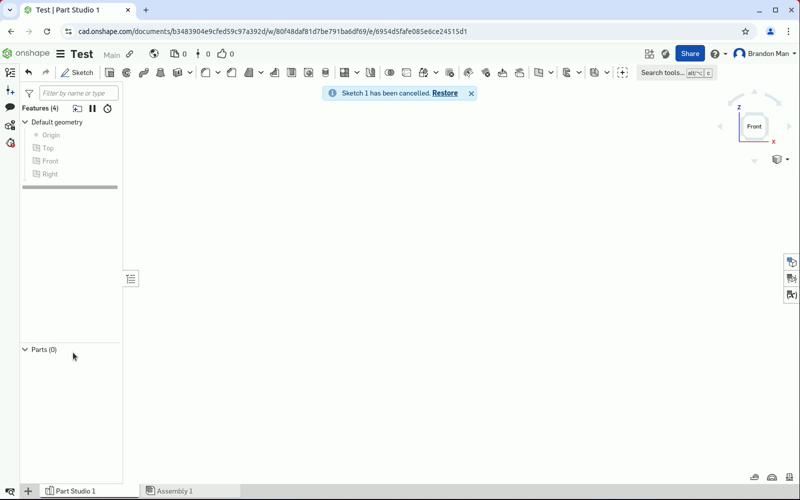
key_up(shift)
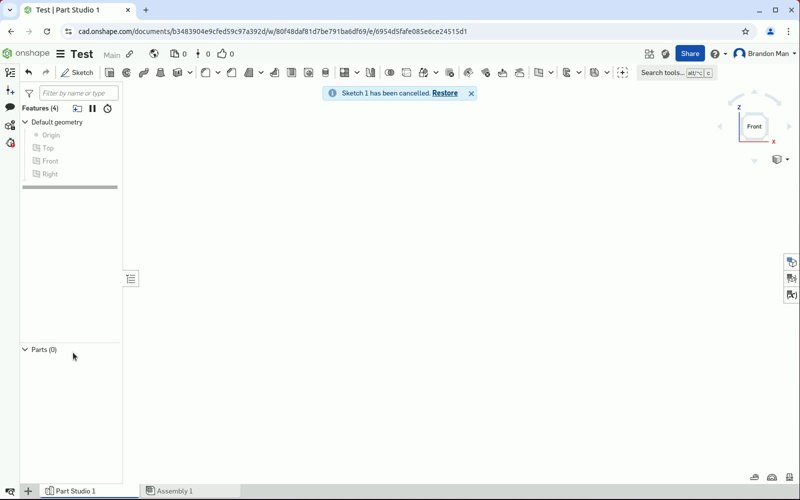
key(space)
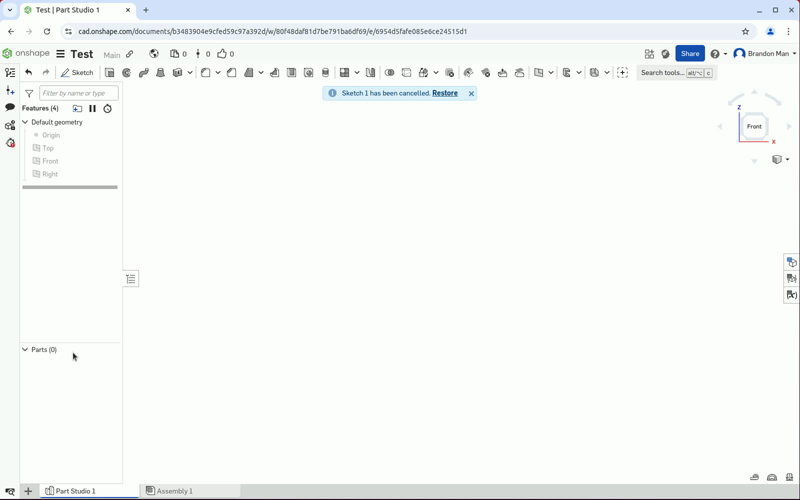
key_down(shift)
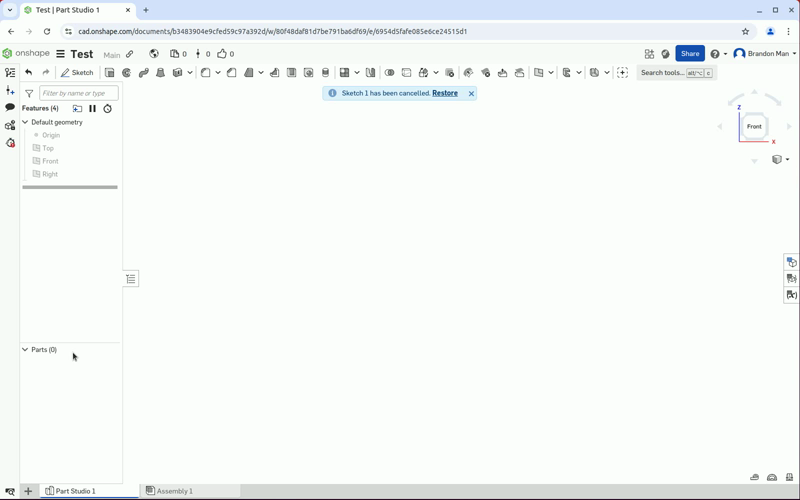
key(left)
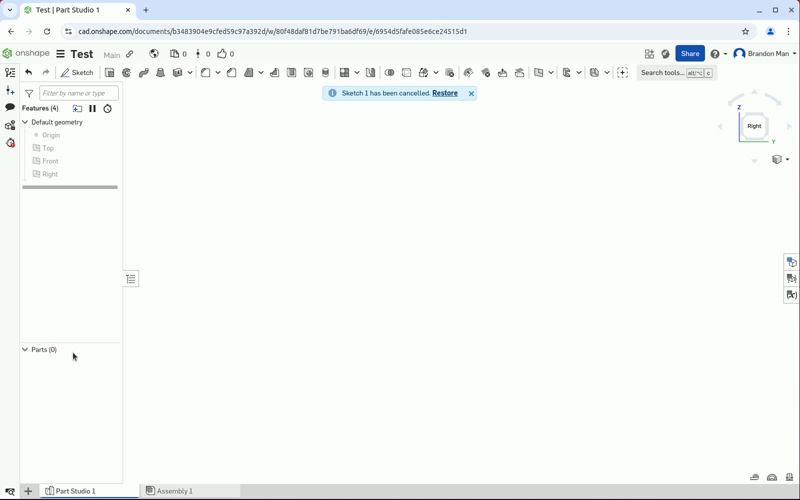
key_up(shift)
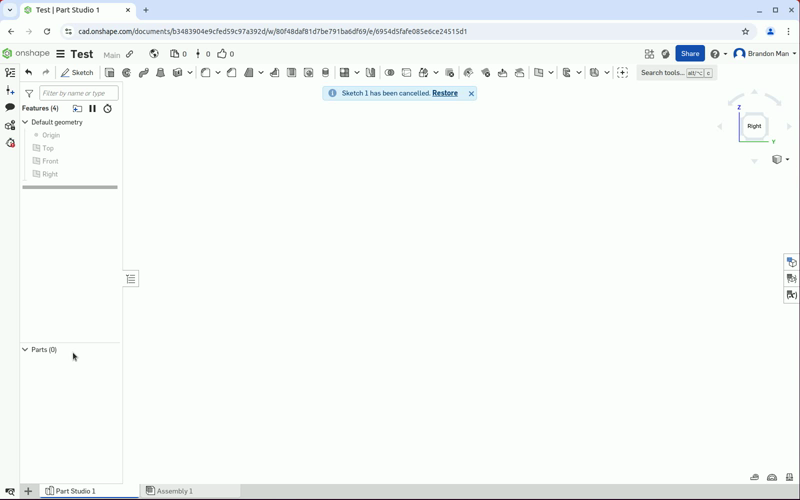
mouse_move(73, 352)
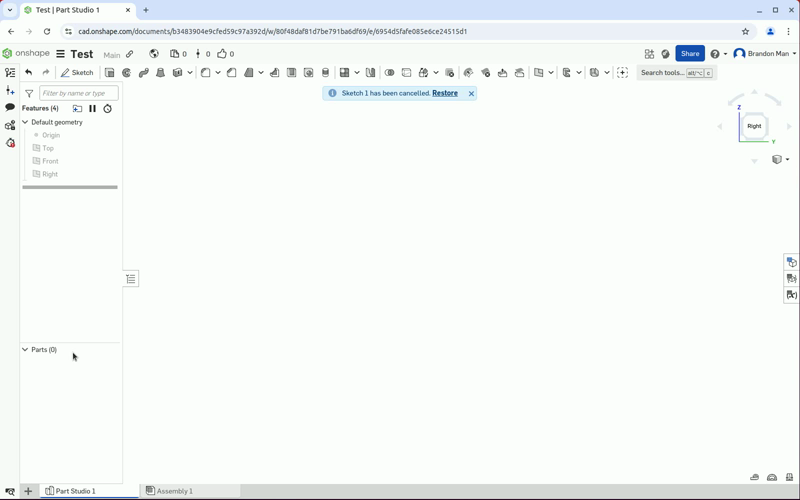
key(shift+y)
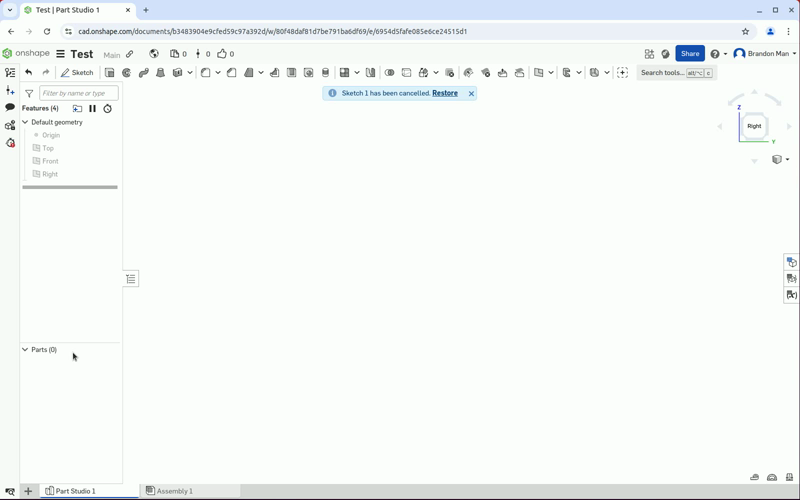
key(shift+s)
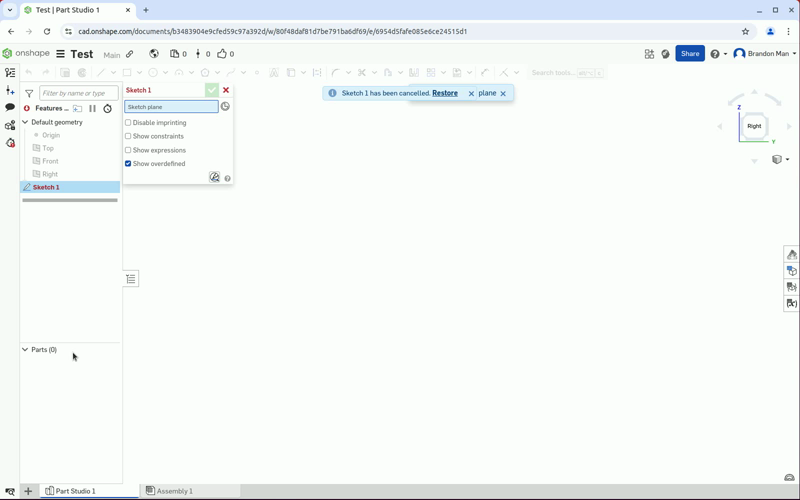
mouse_move(73, 176)
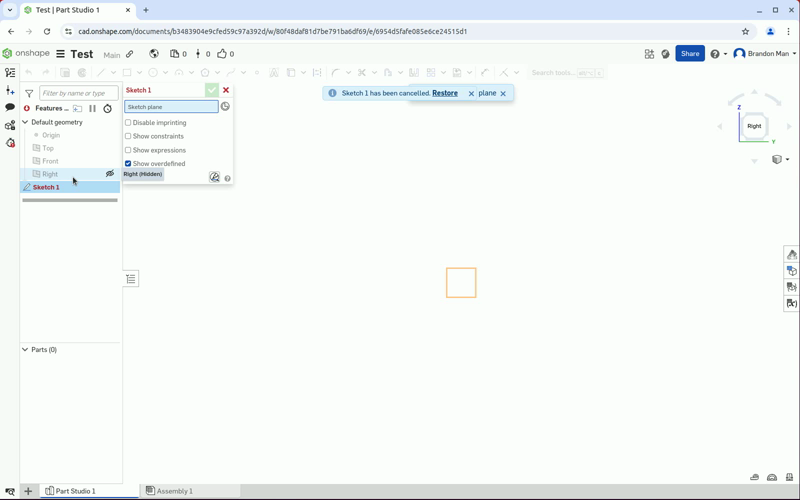
click(73, 176)
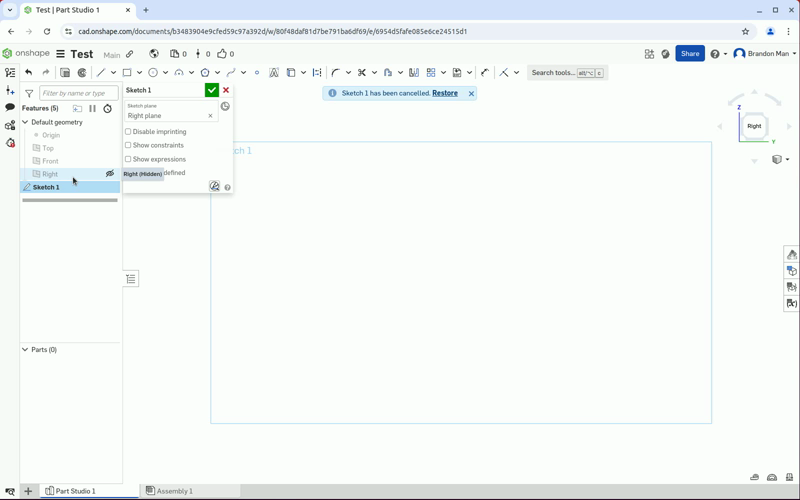
mouse_move(73, 352)
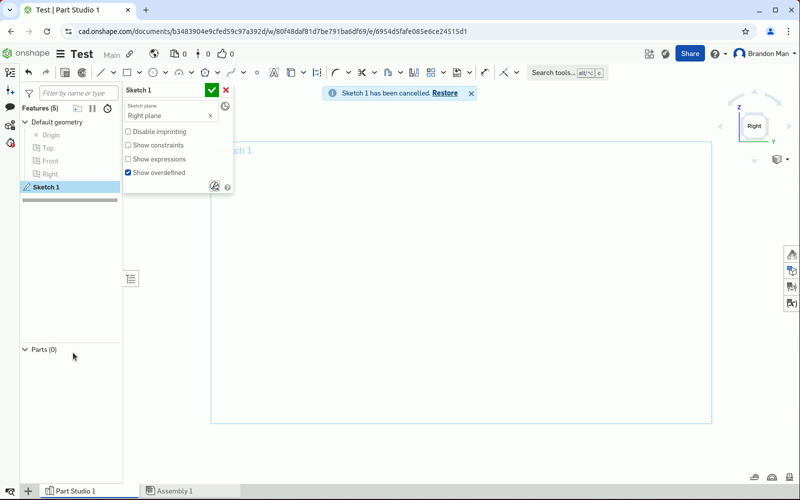
key(y)
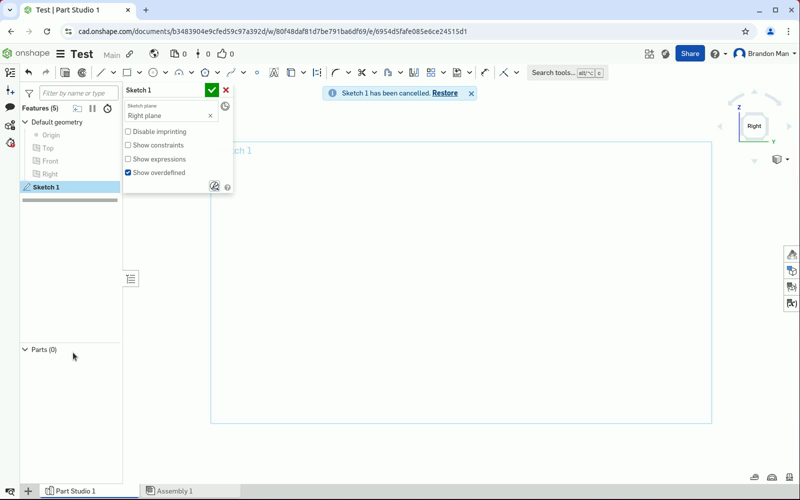
key(l)
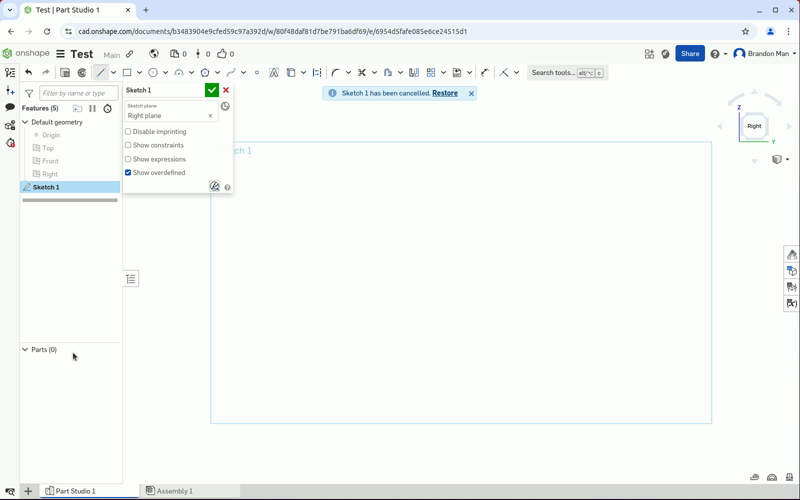
key_down(shift)
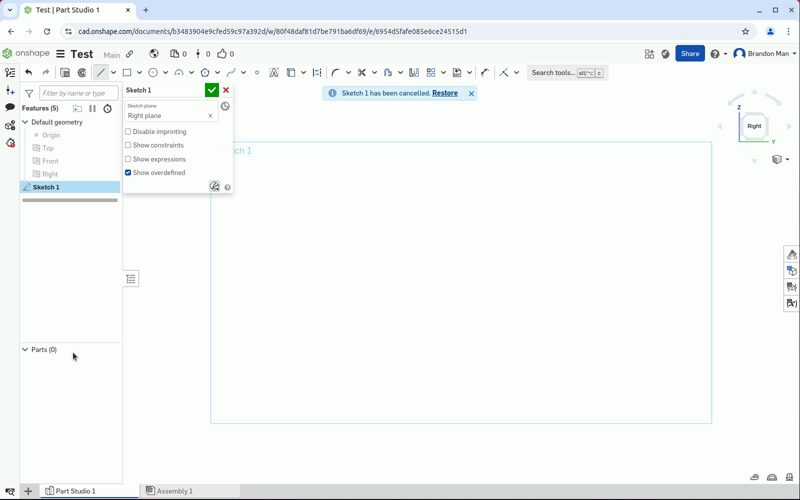
mouse_move(404, 282)
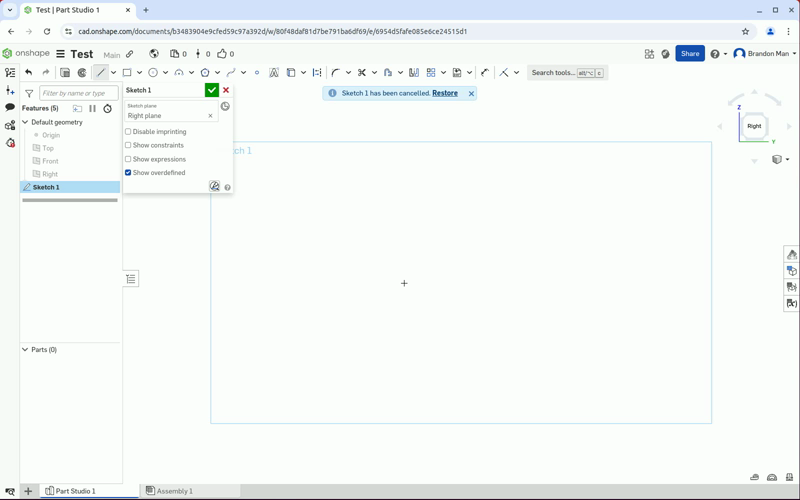
click(404, 282)
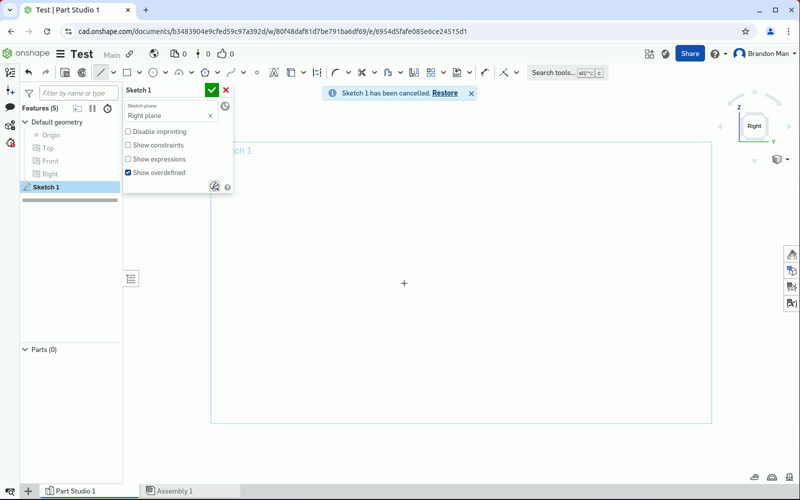
key_up(shift)
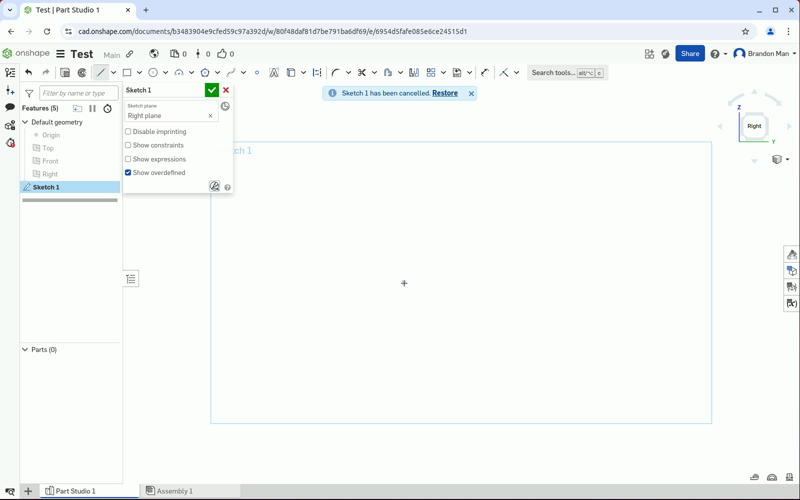
key_down(shift)
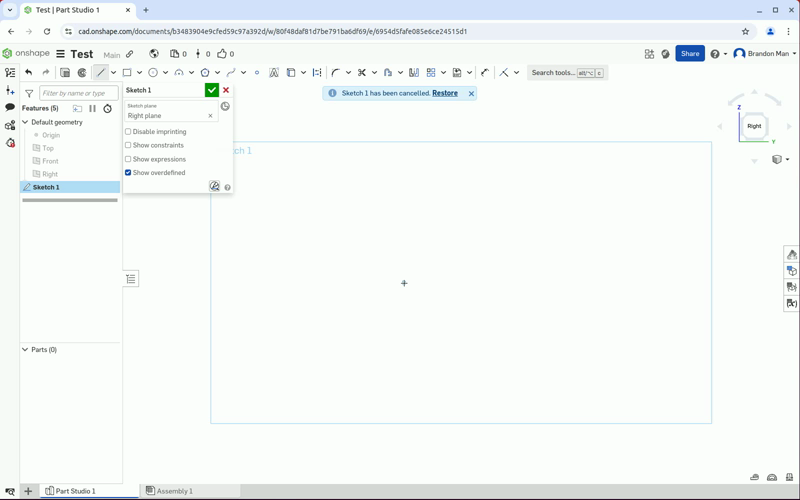
mouse_move(516, 282)
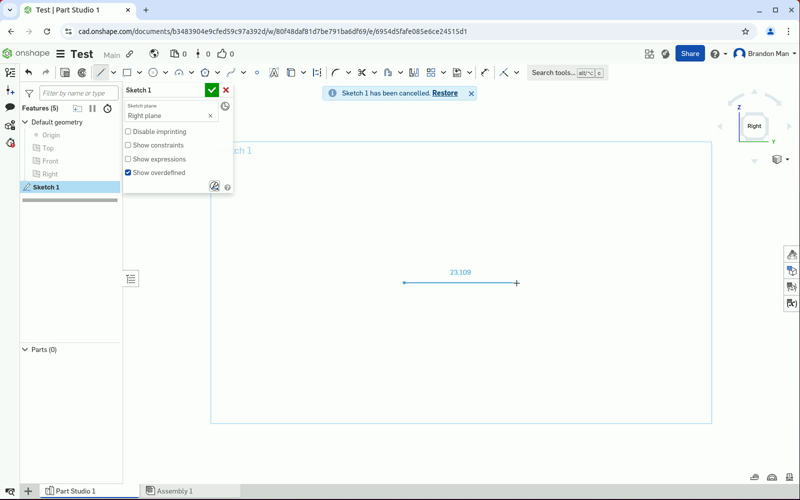
click(516, 282)
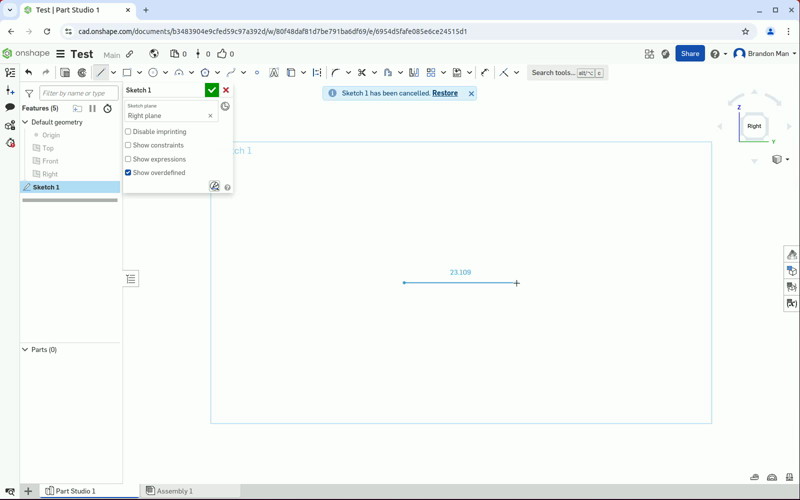
key_up(shift)
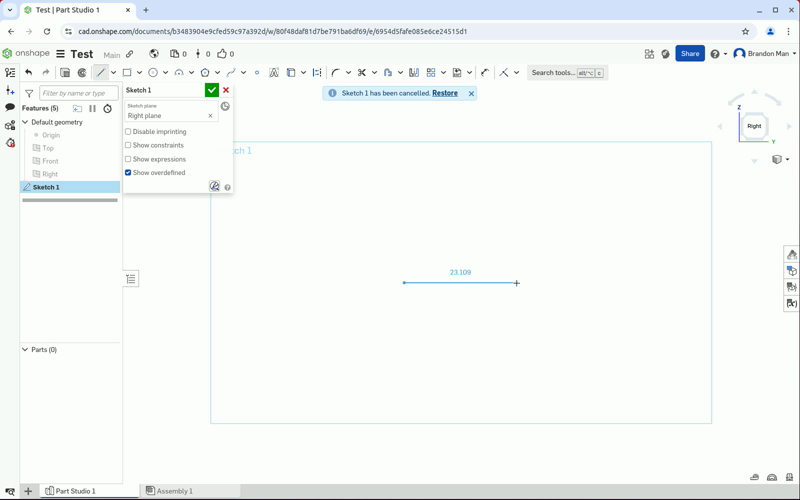
key_down(shift)
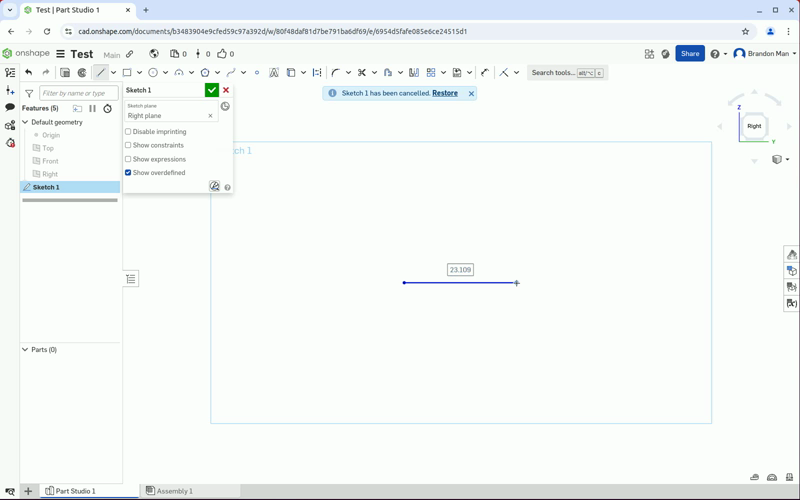
mouse_move(546, 282)
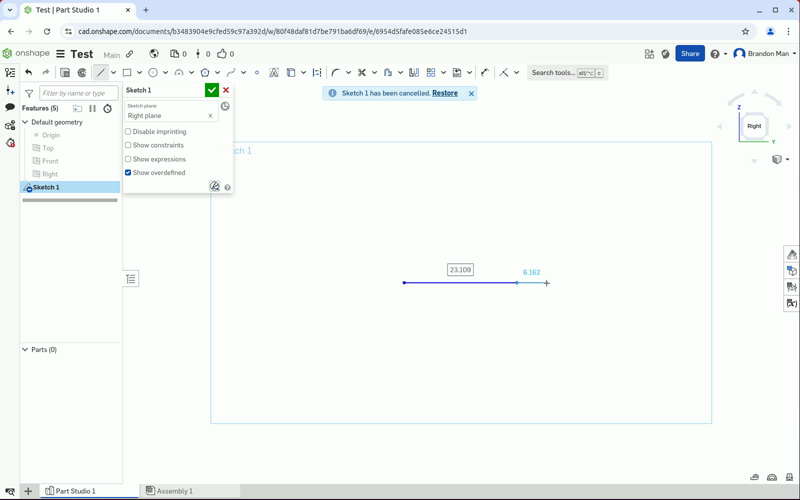
mouse_move(516, 226)
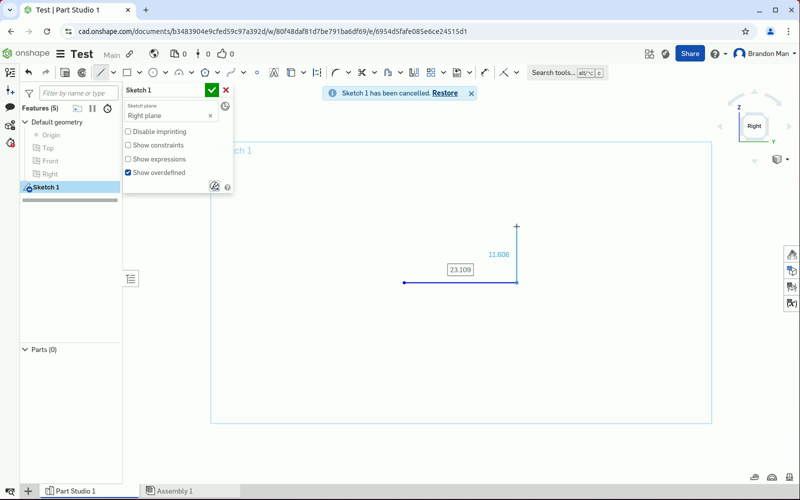
click(516, 226)
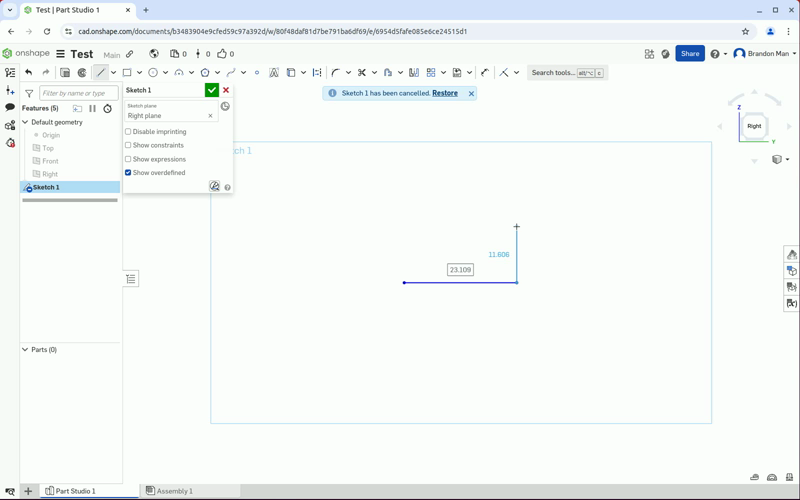
key_up(shift)
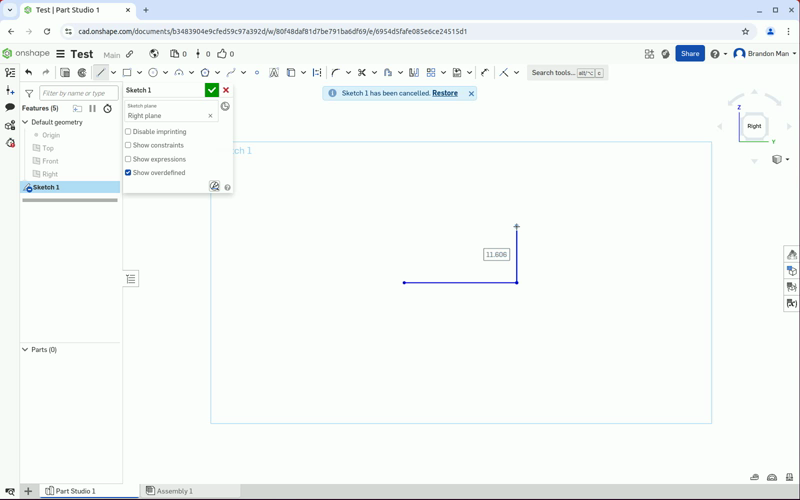
key_down(shift)
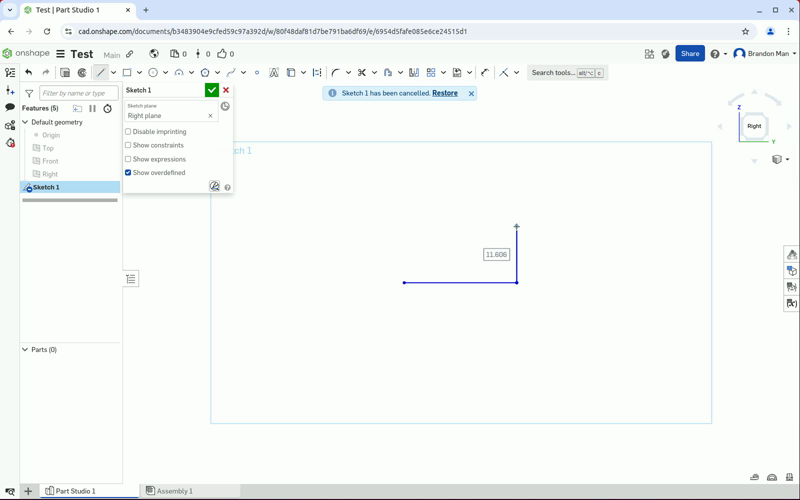
mouse_move(546, 226)
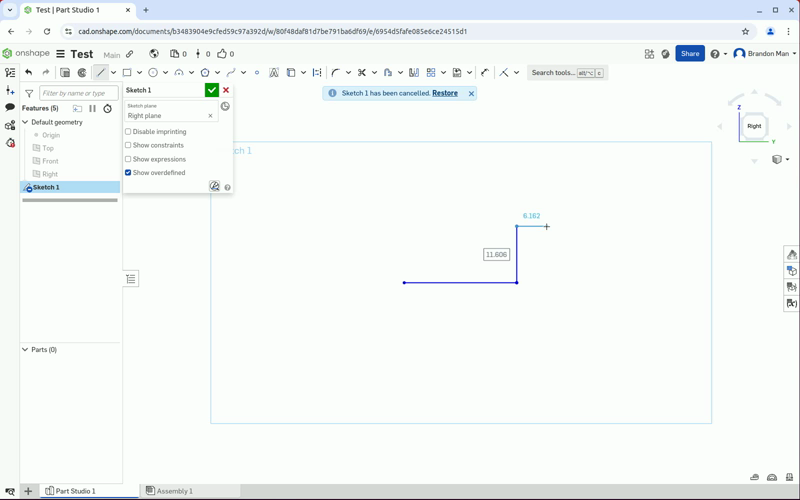
mouse_move(474, 226)
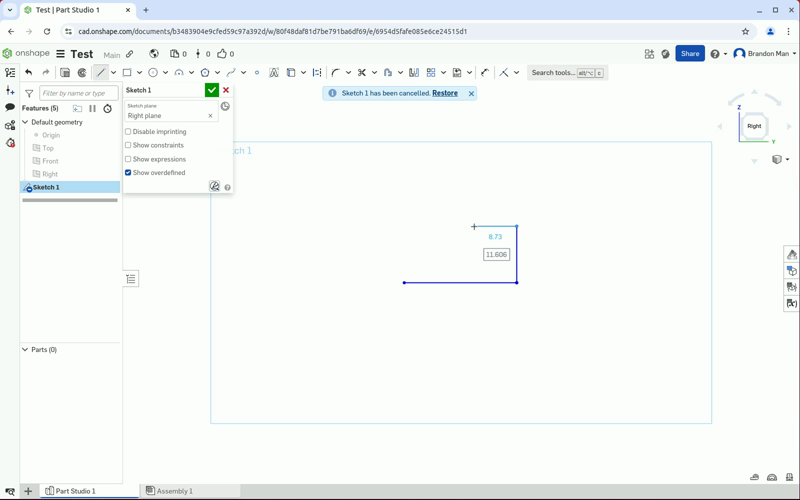
click(474, 226)
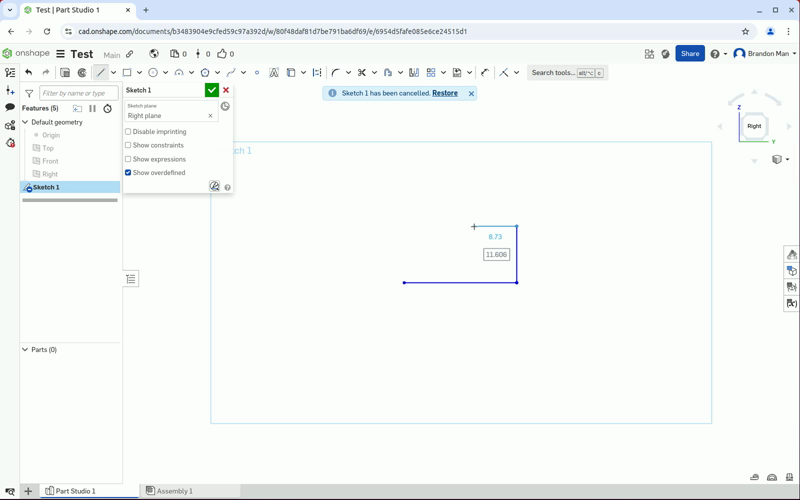
key_up(shift)
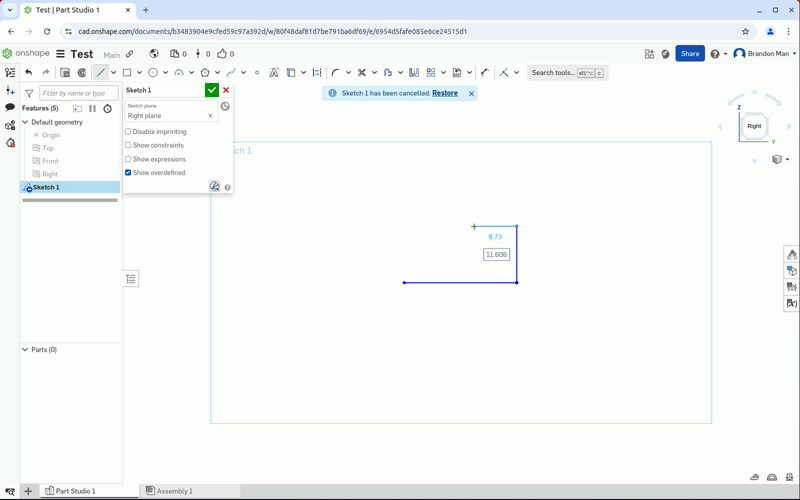
key(esc)
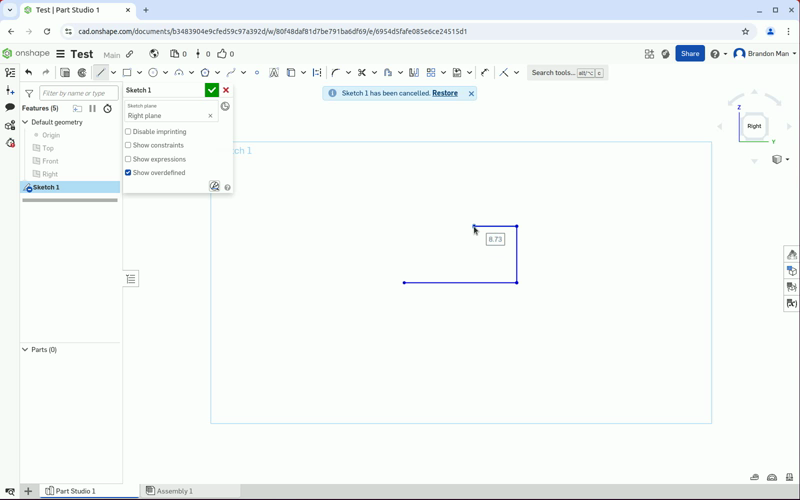
key(a)
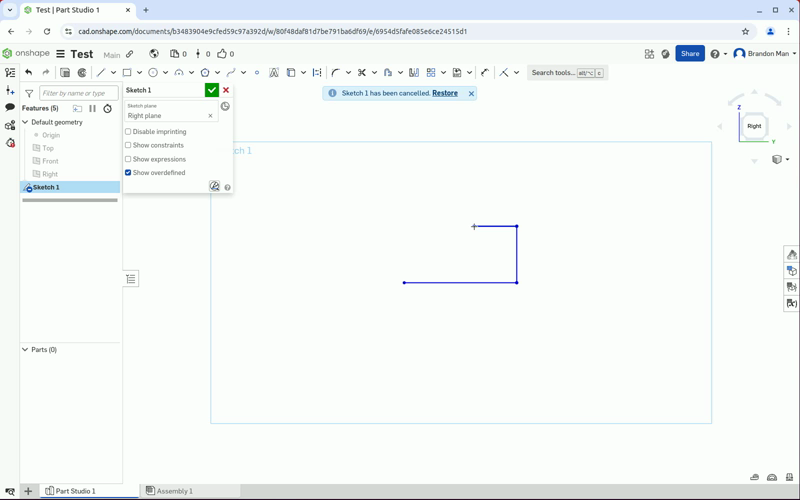
mouse_move(474, 226)
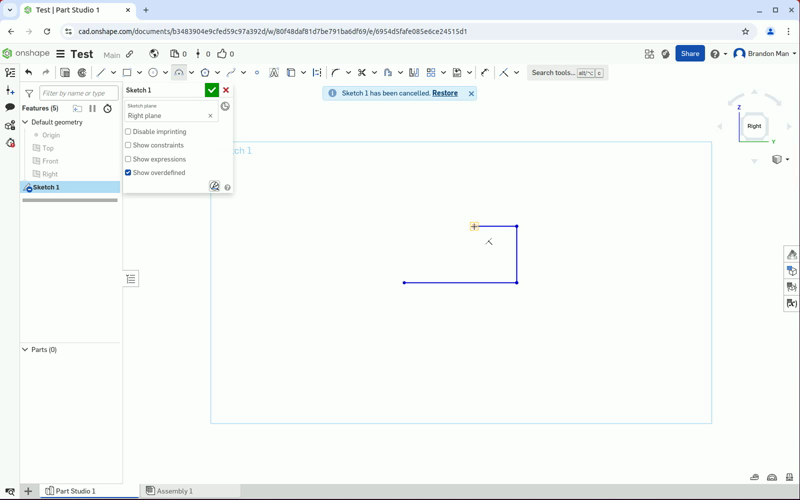
click(474, 226)
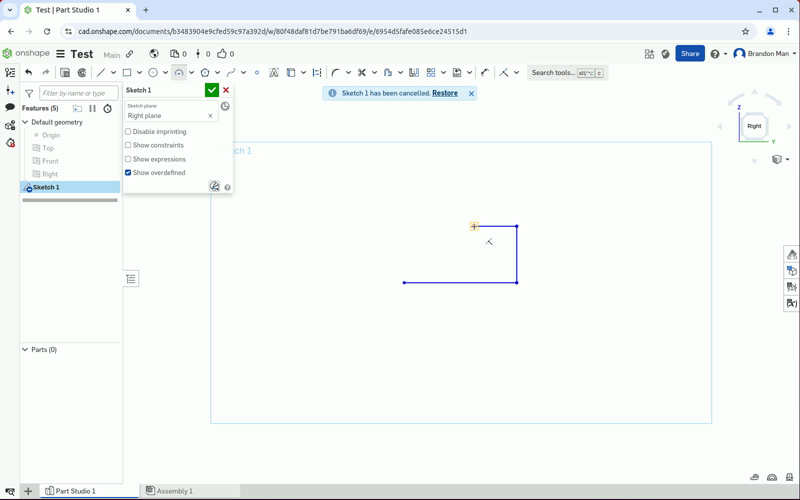
key_down(shift)
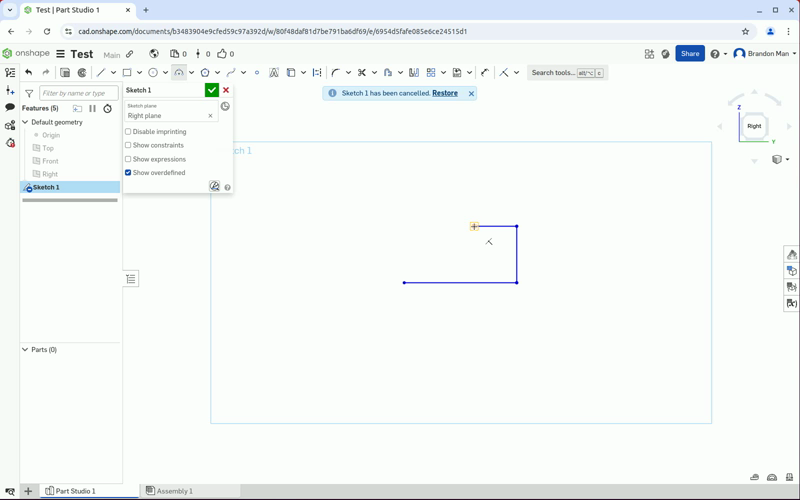
mouse_move(447, 226)
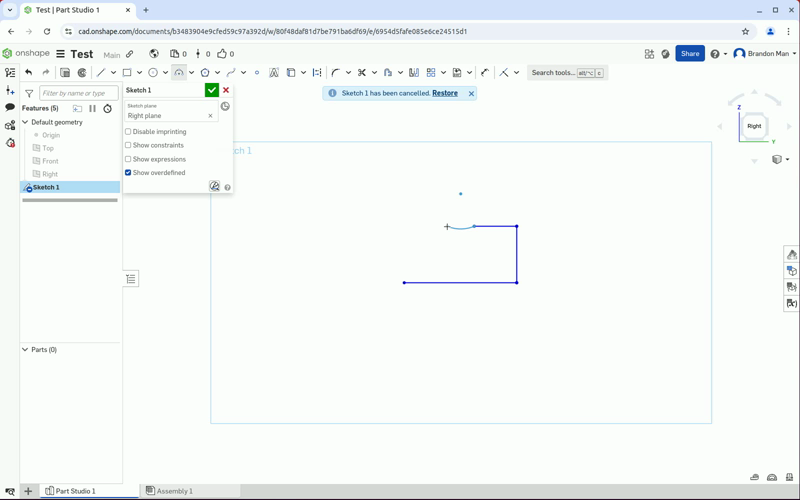
click(447, 226)
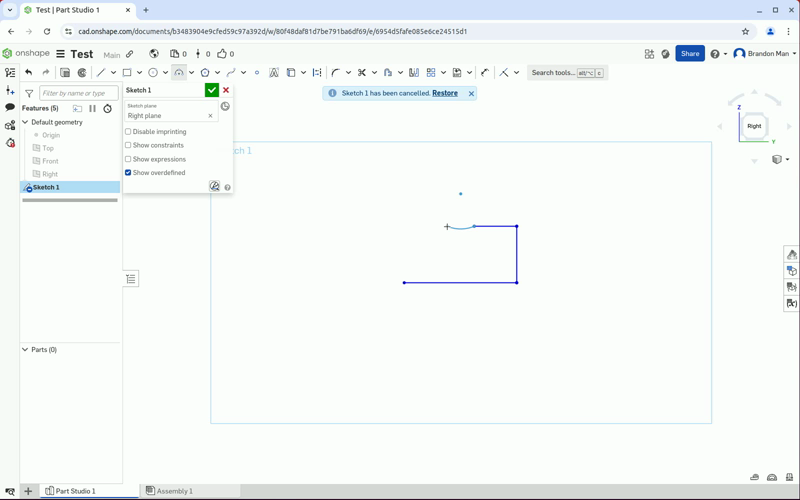
mouse_move(460, 239)
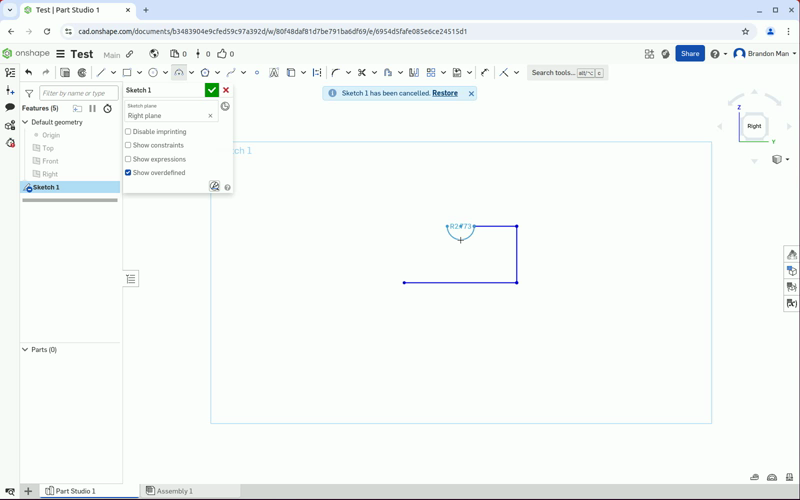
click(460, 239)
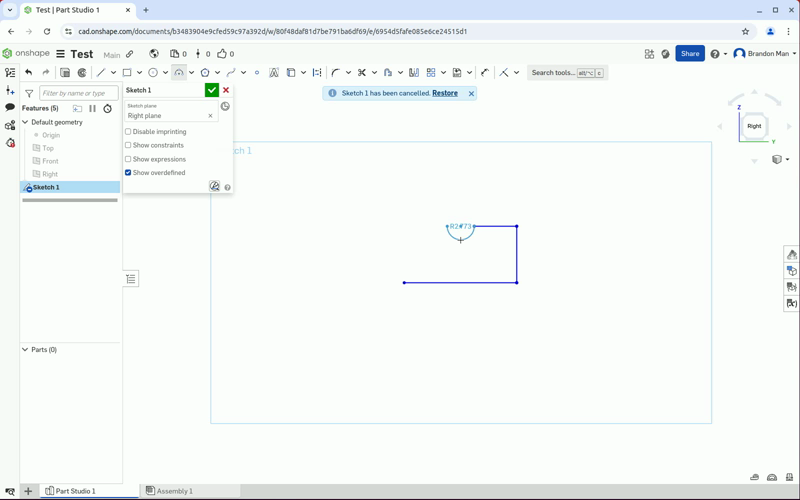
key_up(shift)
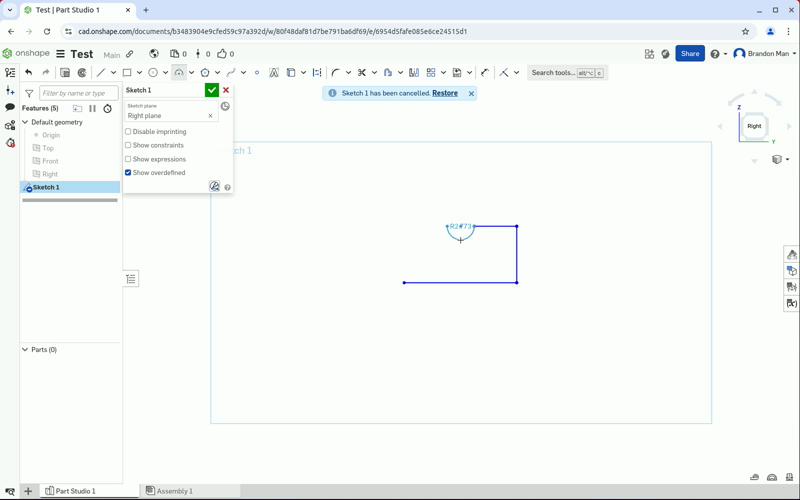
key(esc)
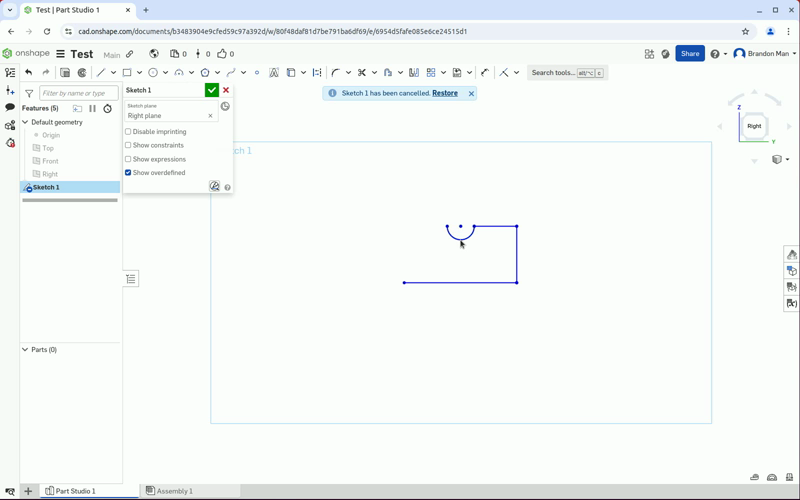
key(l)
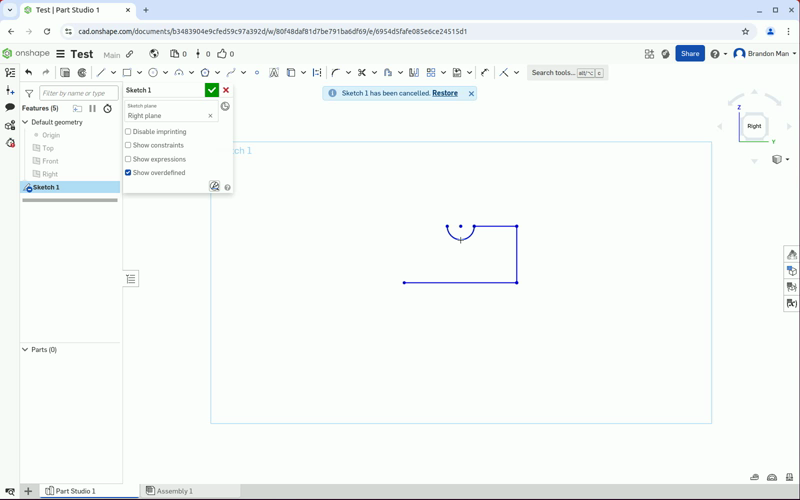
mouse_move(447, 226)
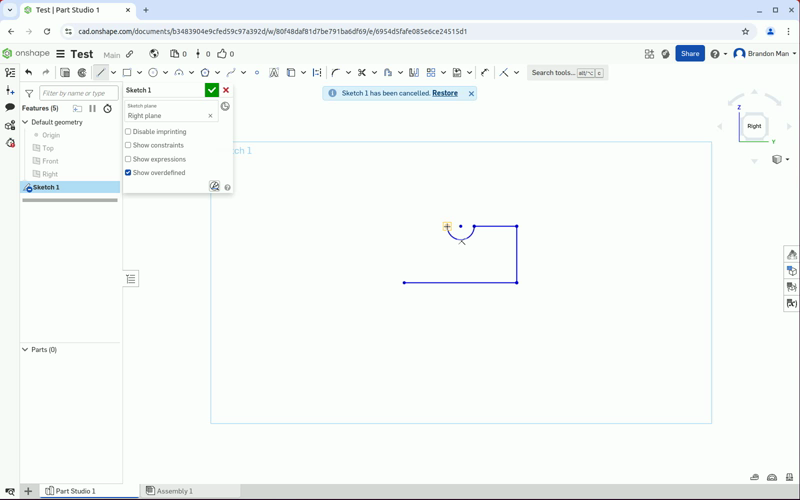
click(447, 226)
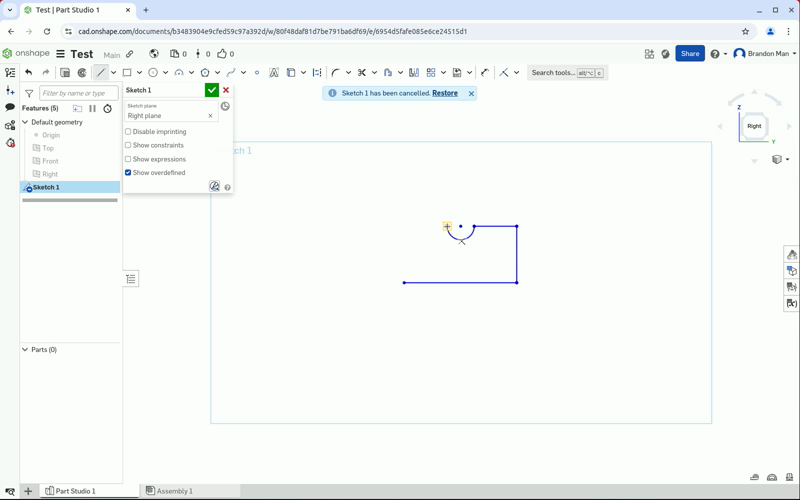
key_down(shift)
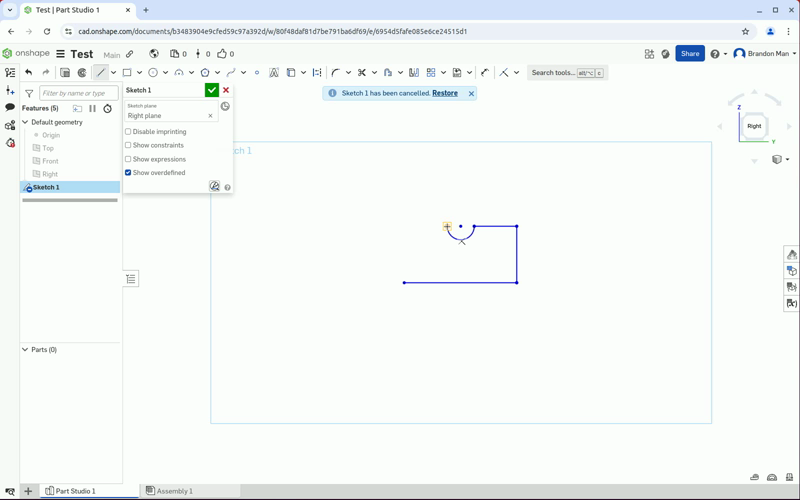
mouse_move(477, 226)
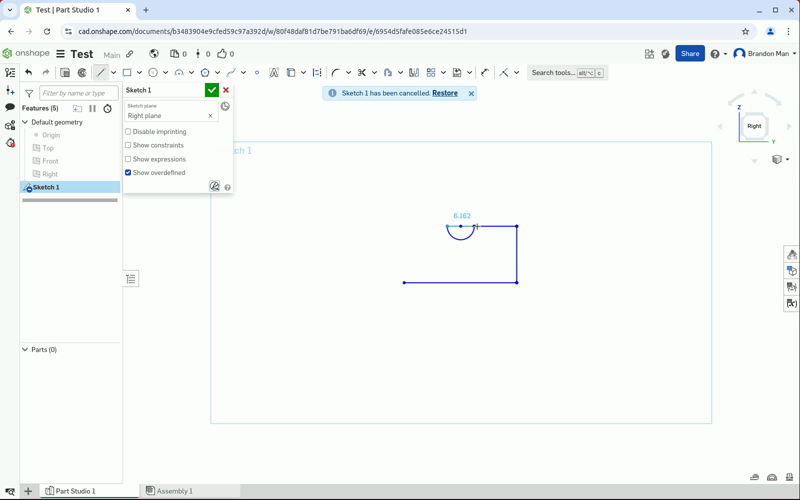
mouse_move(404, 226)
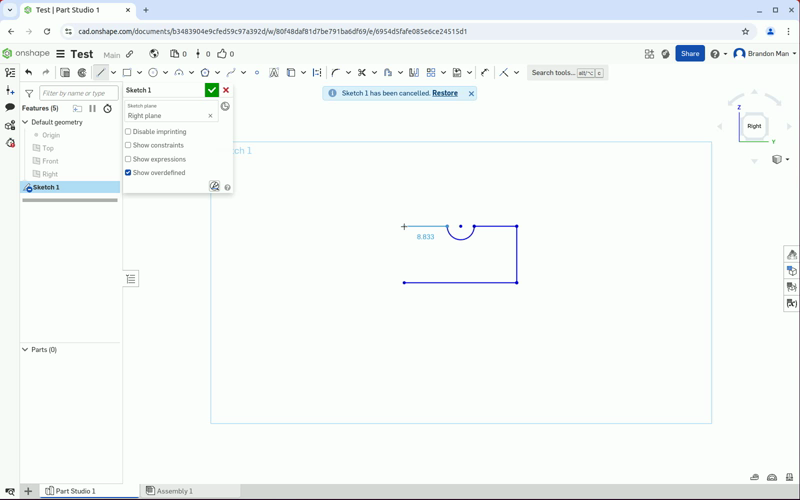
click(404, 226)
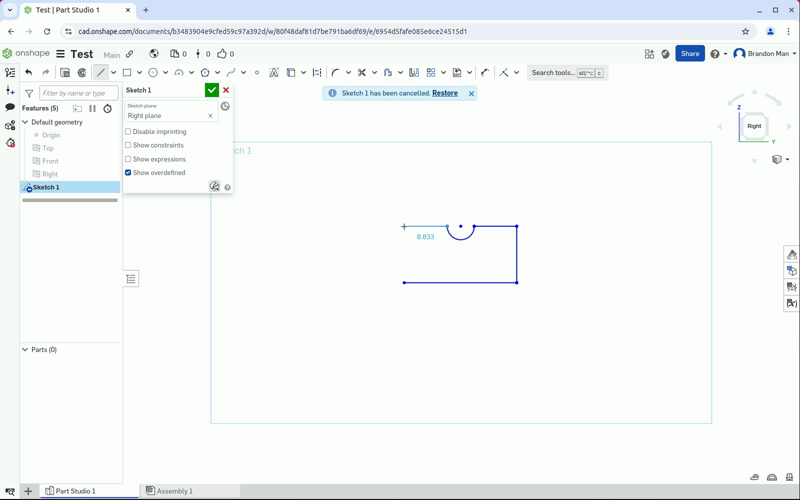
key_up(shift)
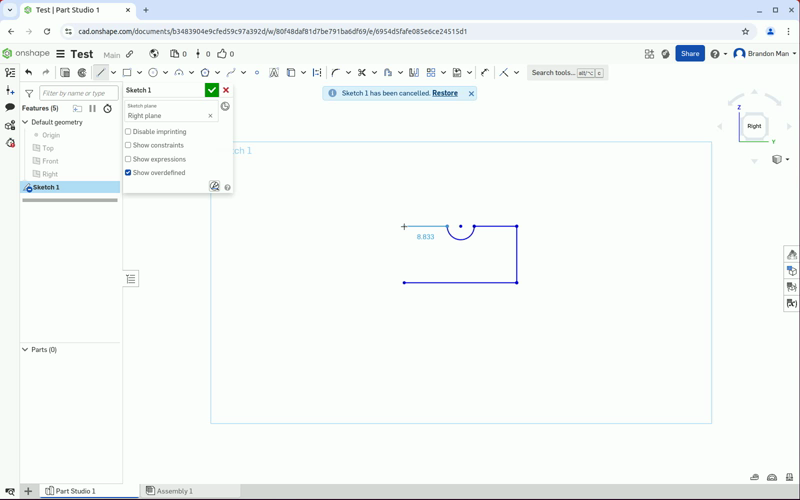
mouse_move(434, 226)
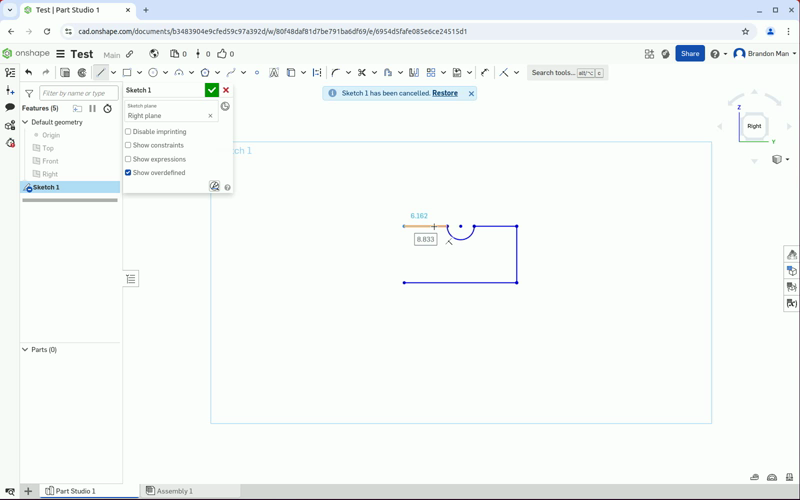
key_down(shift)
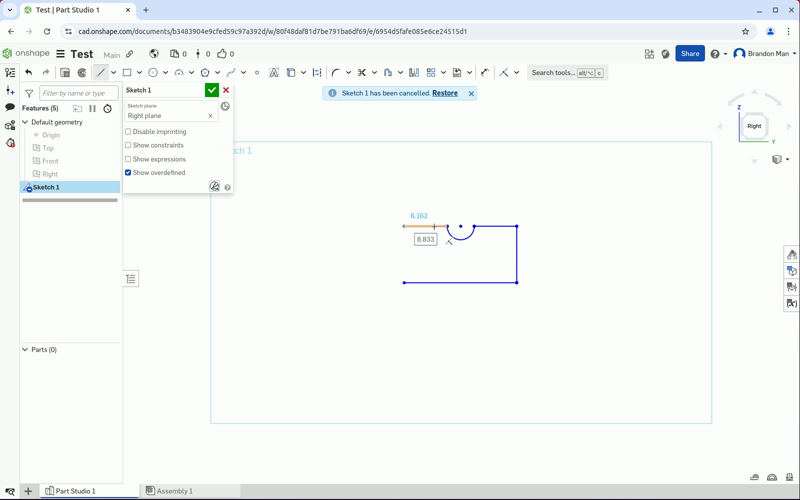
mouse_move(404, 282)
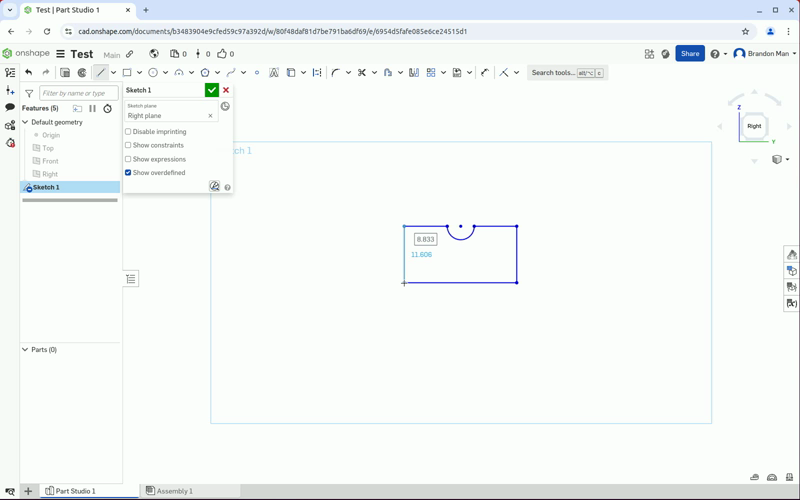
key_up(shift)
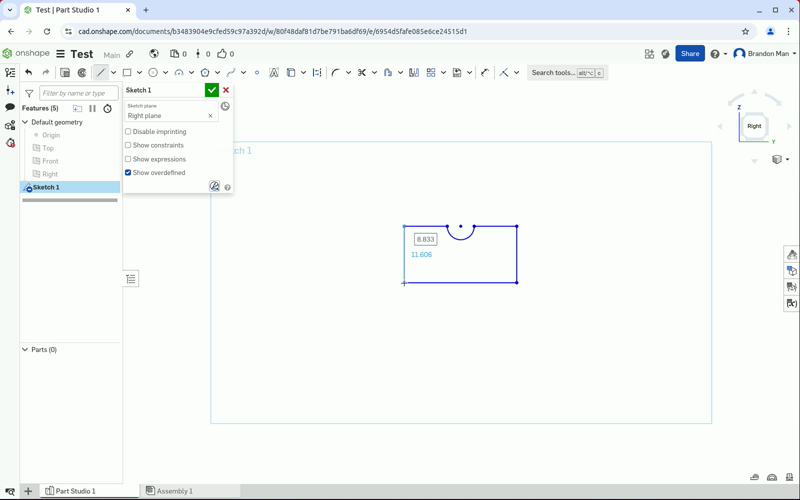
click(404, 282)
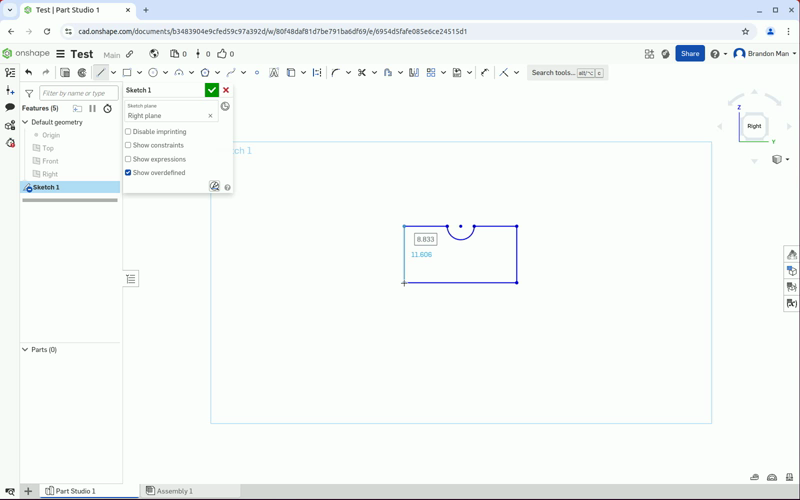
key(esc)
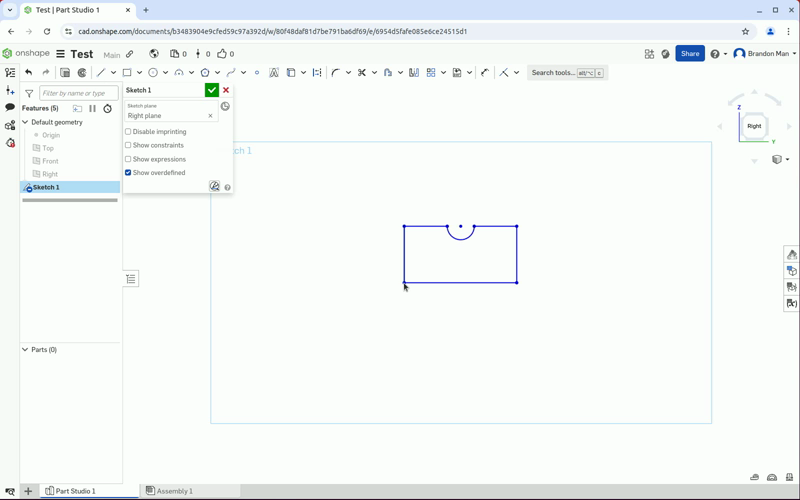
mouse_move(473, 243)
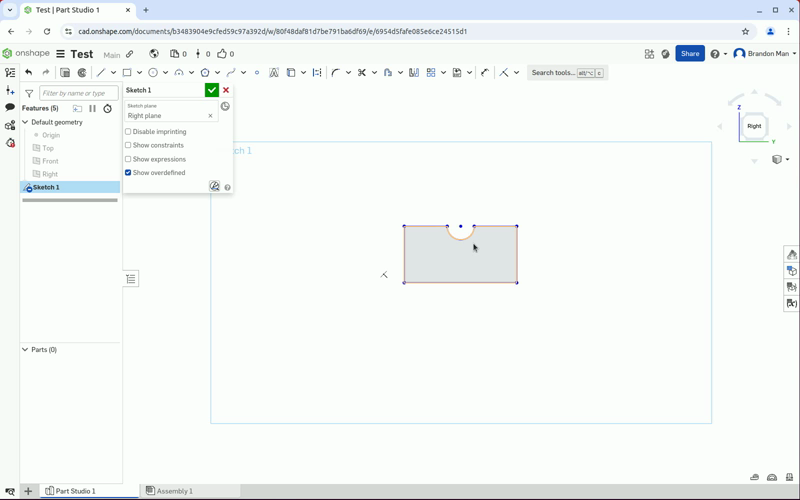
scroll(6)
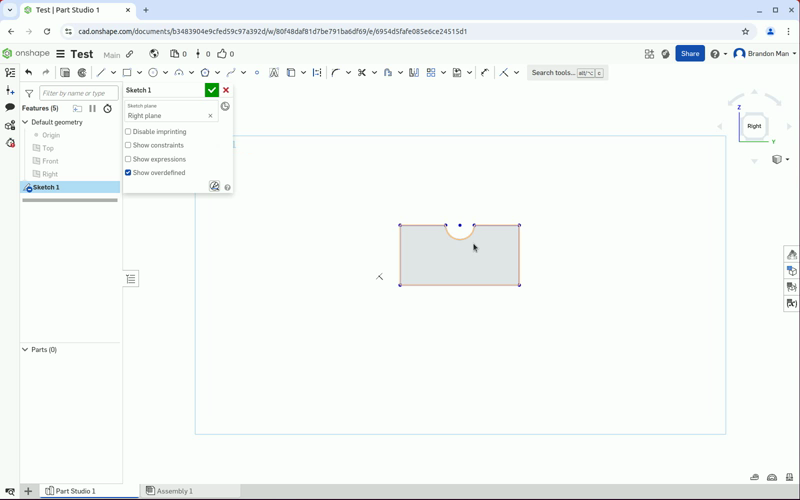
scroll(6)
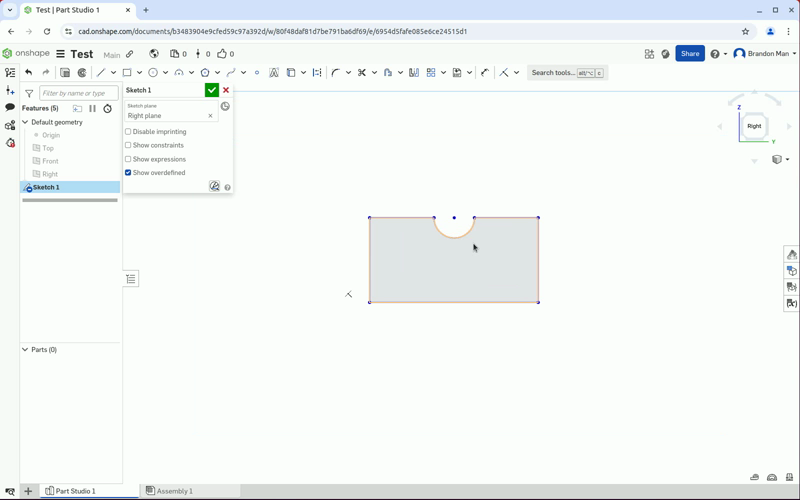
scroll(6)
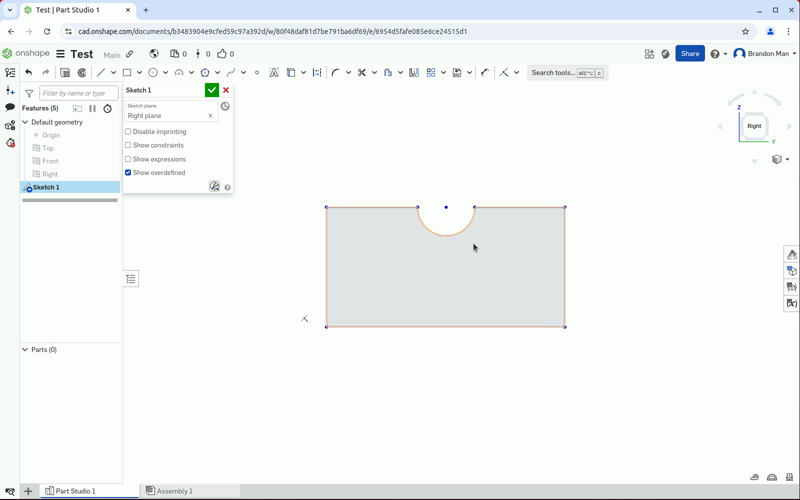
scroll(6)
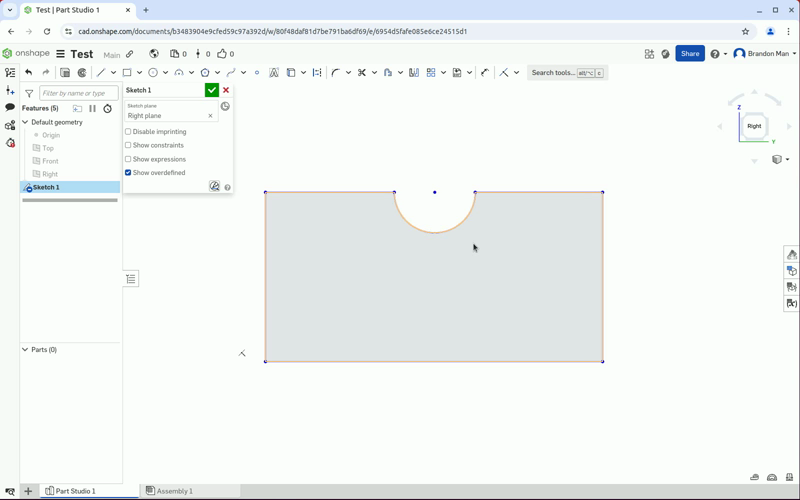
scroll(6)
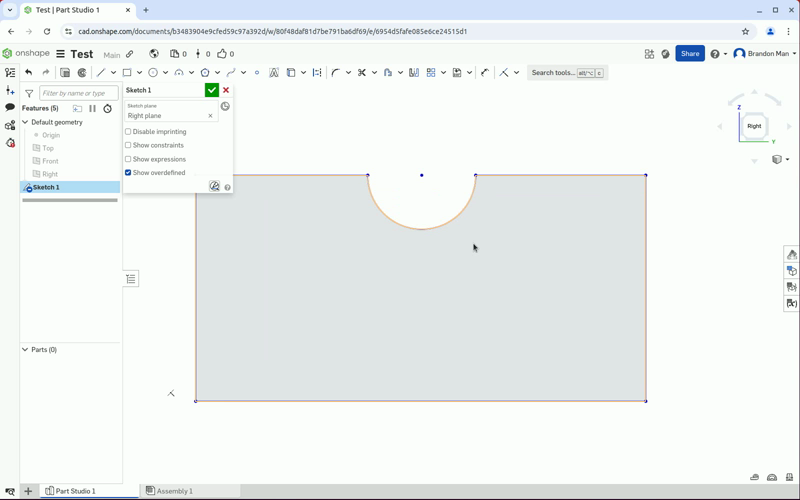
scroll(6)
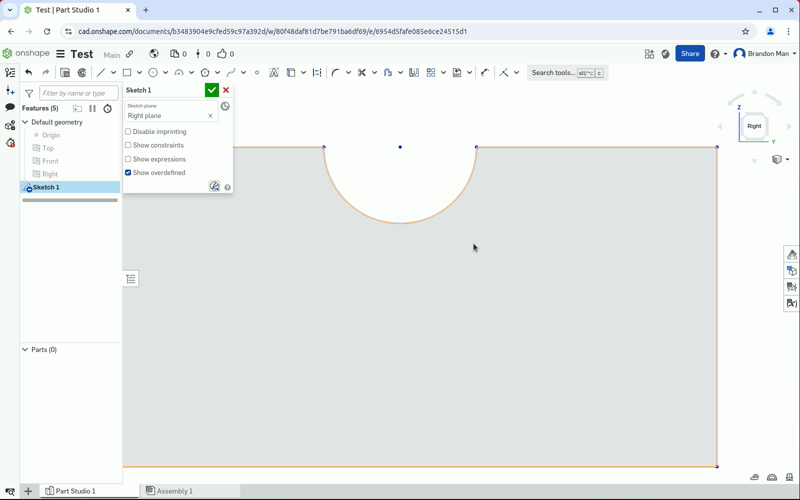
scroll(6)
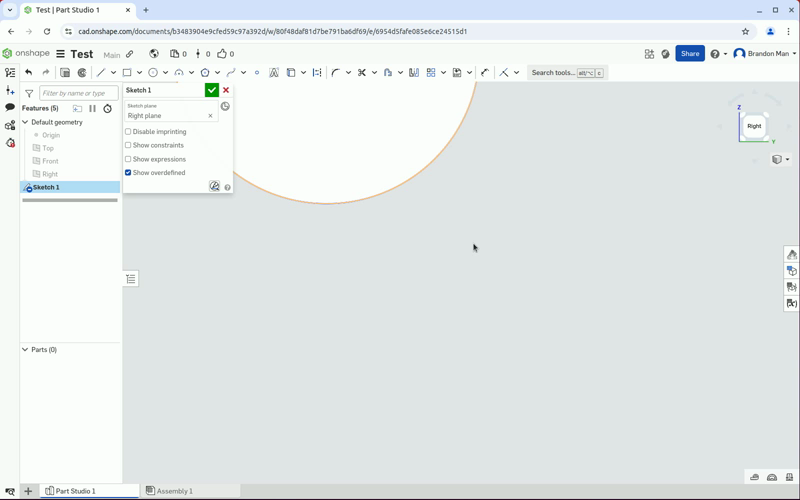
click(473, 243)
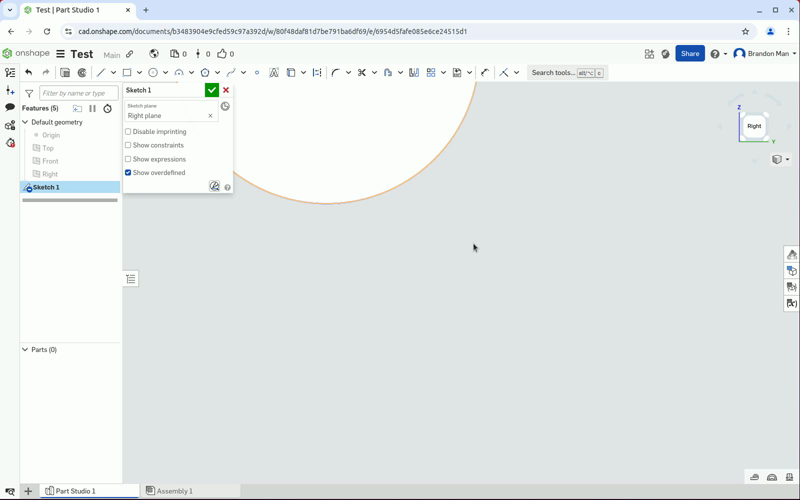
scroll(-6)
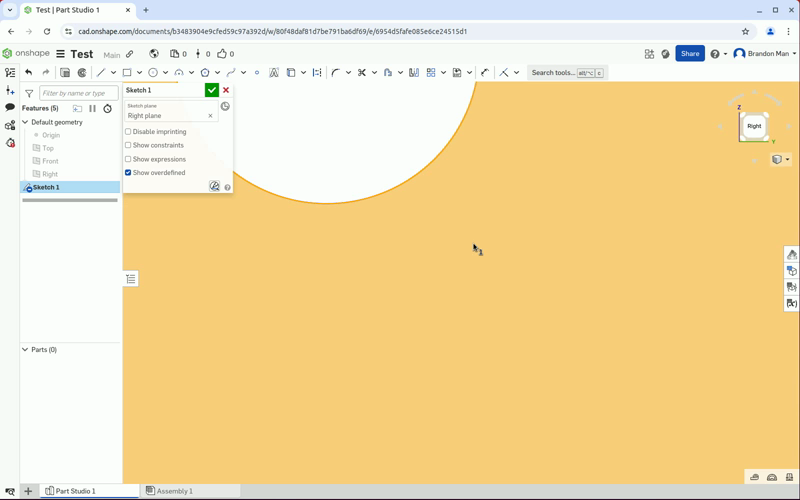
scroll(-6)
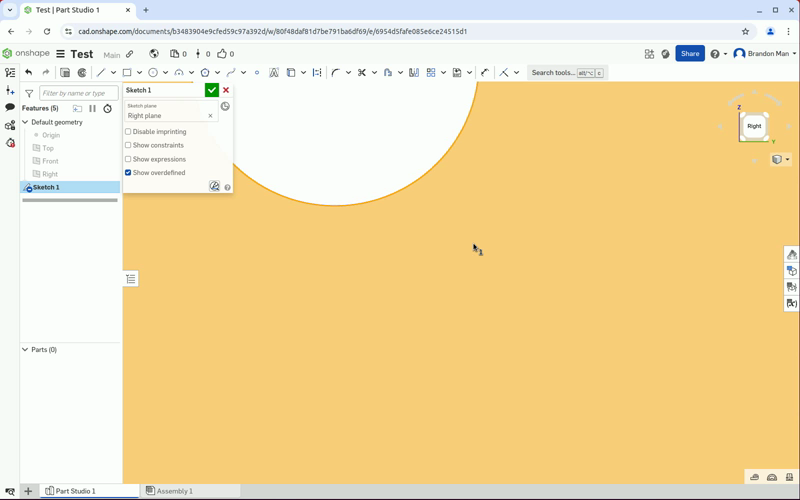
scroll(-6)
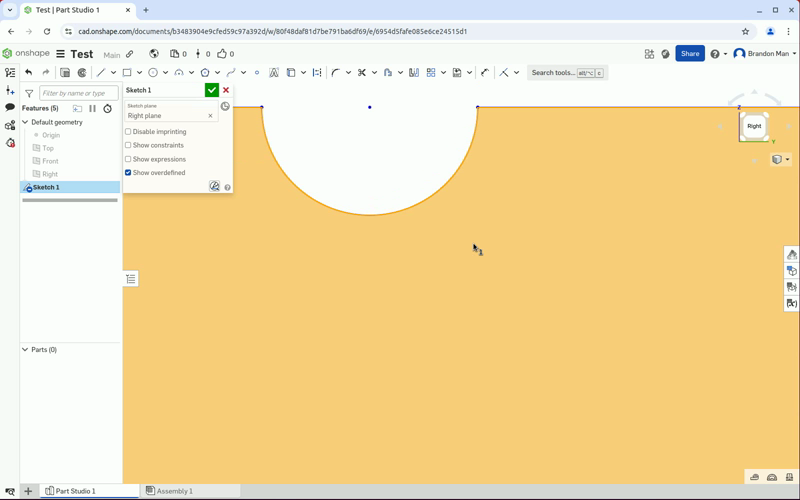
scroll(-6)
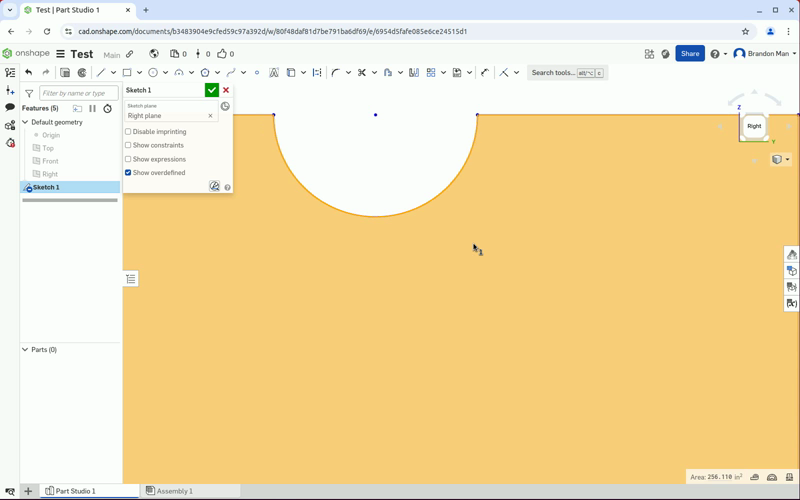
scroll(-6)
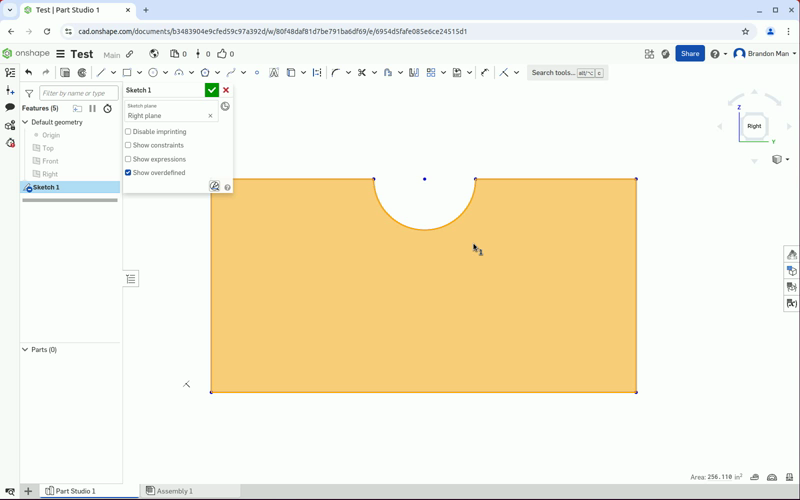
scroll(-6)
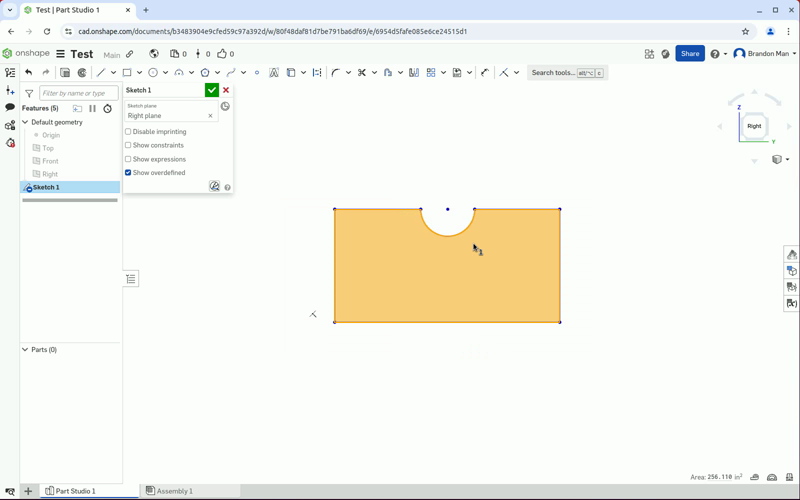
scroll(-6)
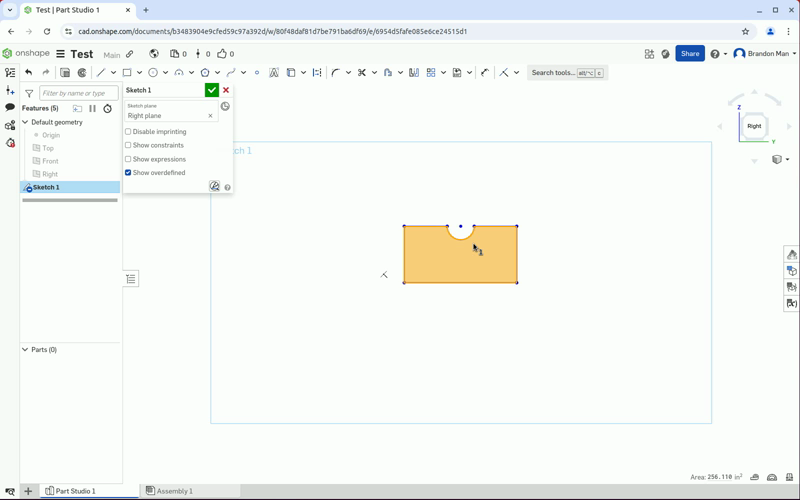
mouse_move(73, 352)
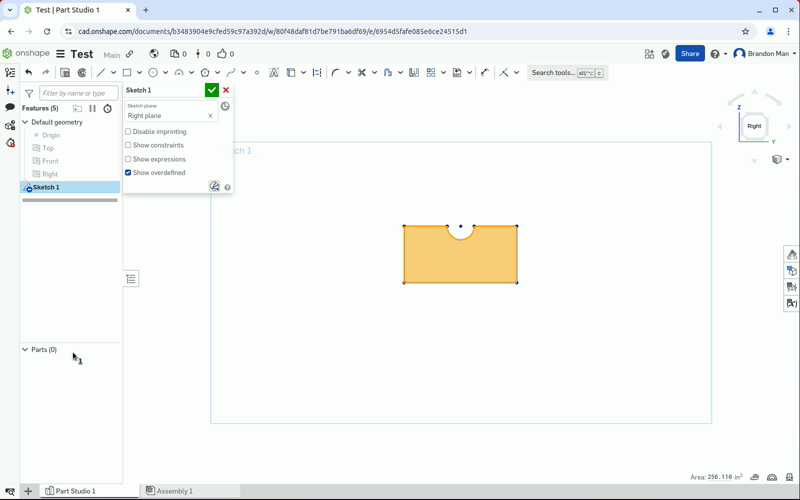
key(shift+y)
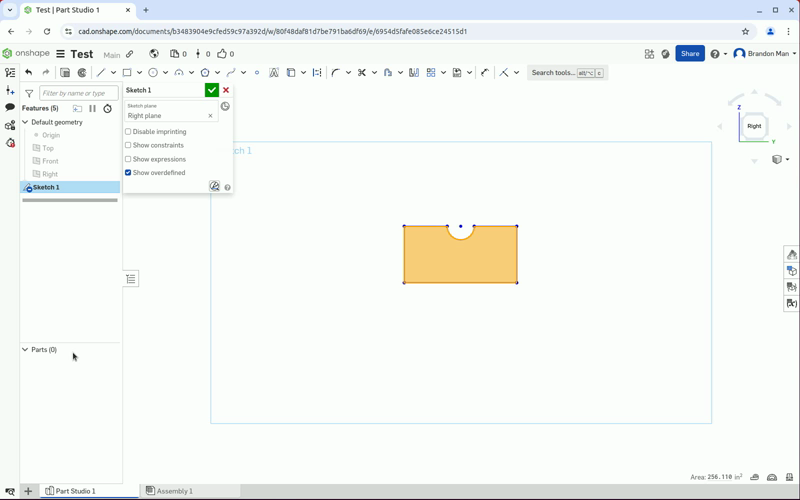
key(shift+e)
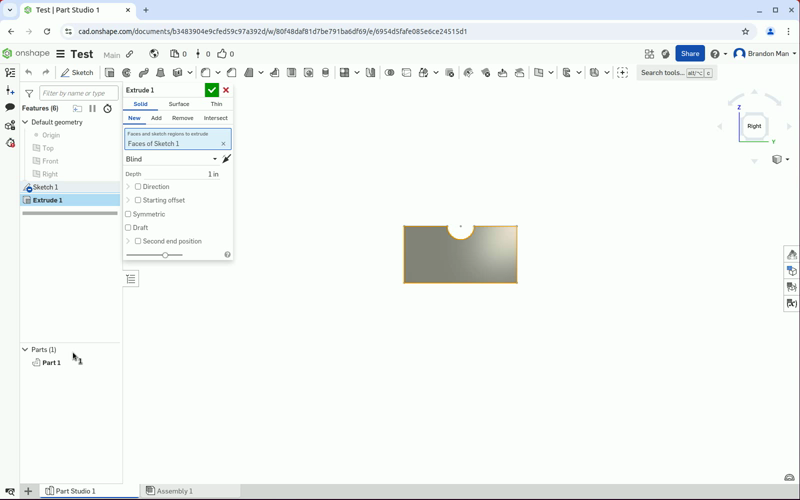
mouse_move(143, 106)
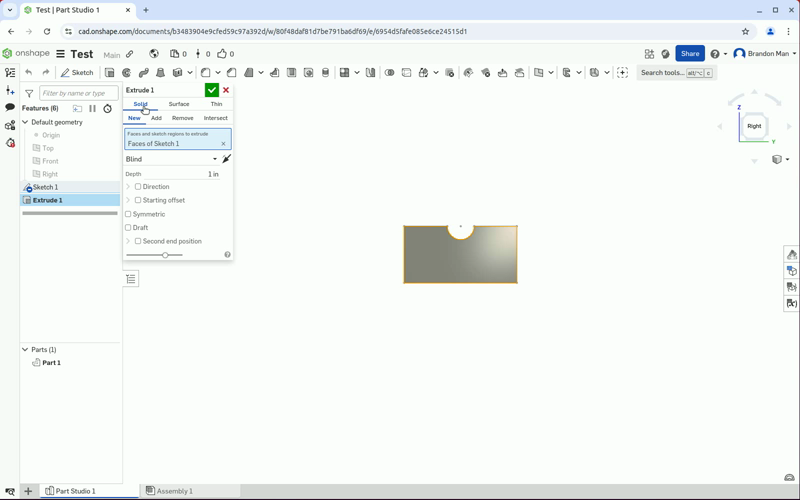
click(143, 106)
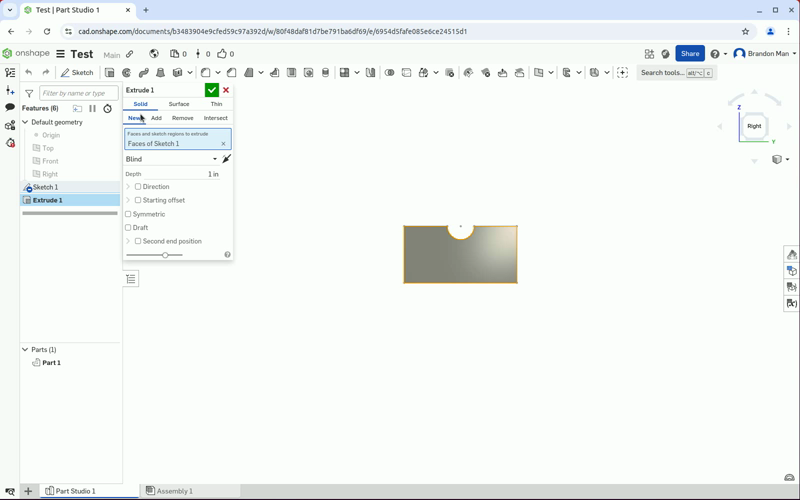
mouse_move(137, 120)
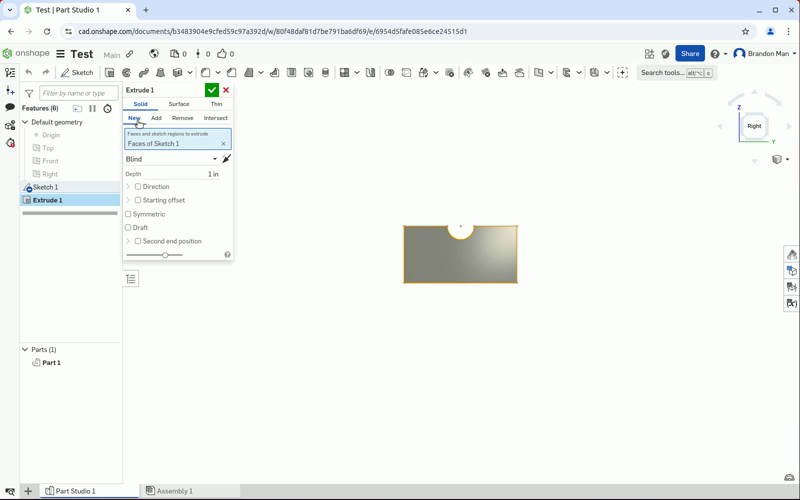
click(137, 120)
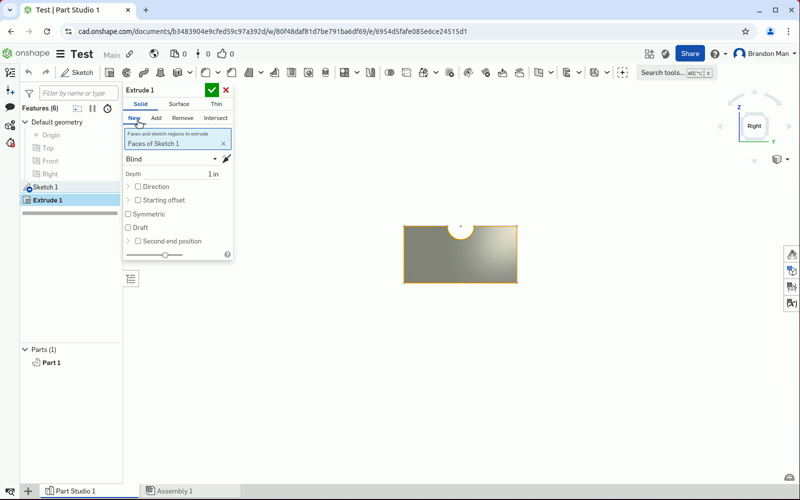
key(tab, 4)
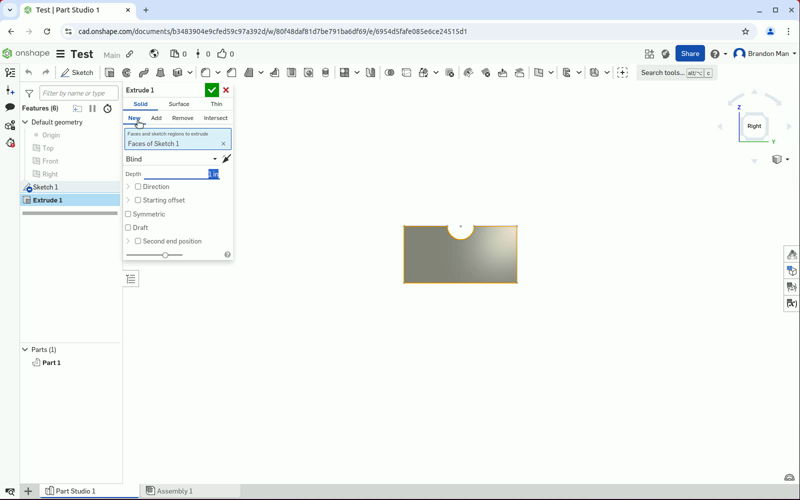
text(22.146)
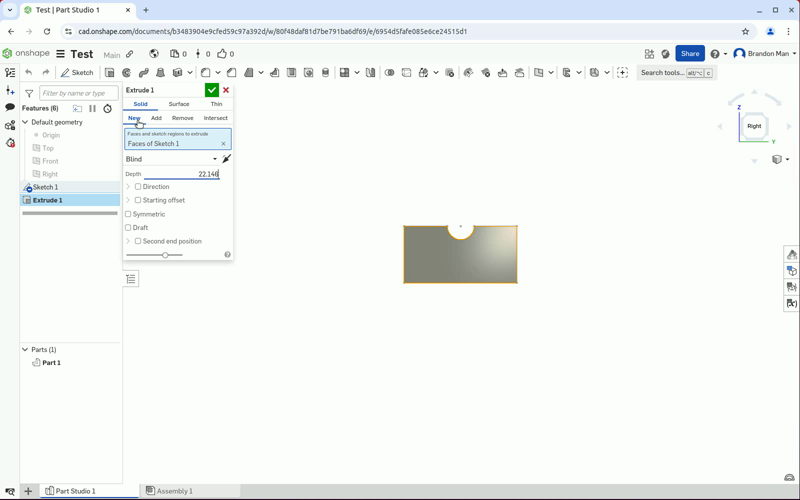
key(tab, 3)
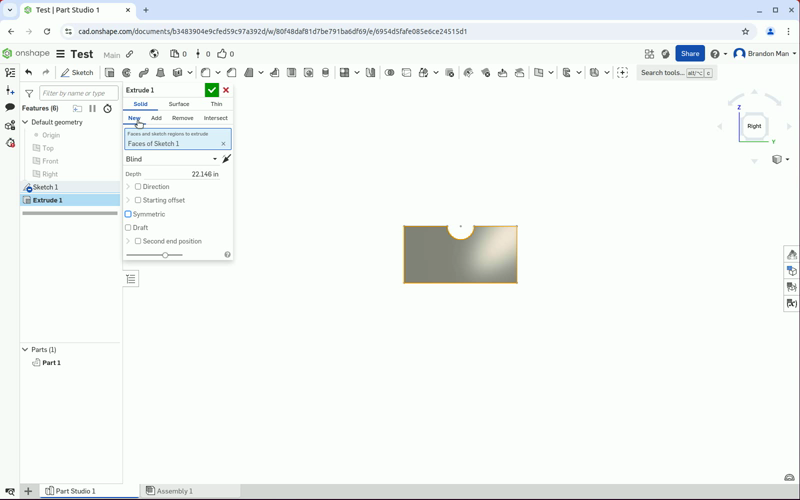
key(space)
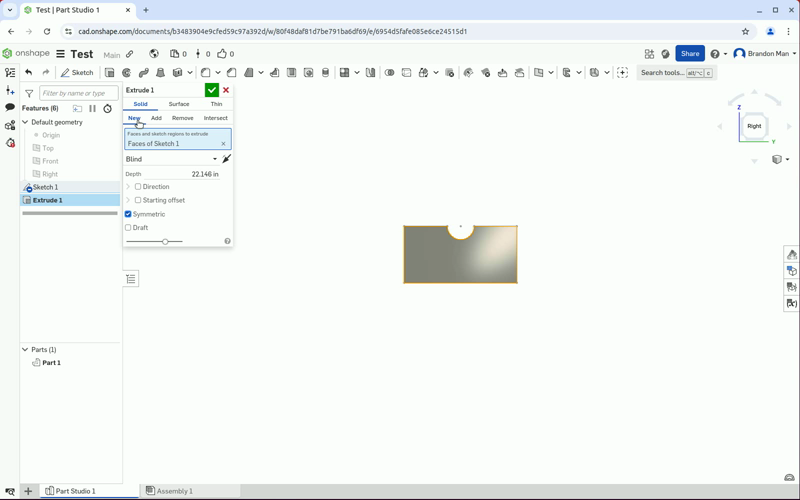
key(enter)
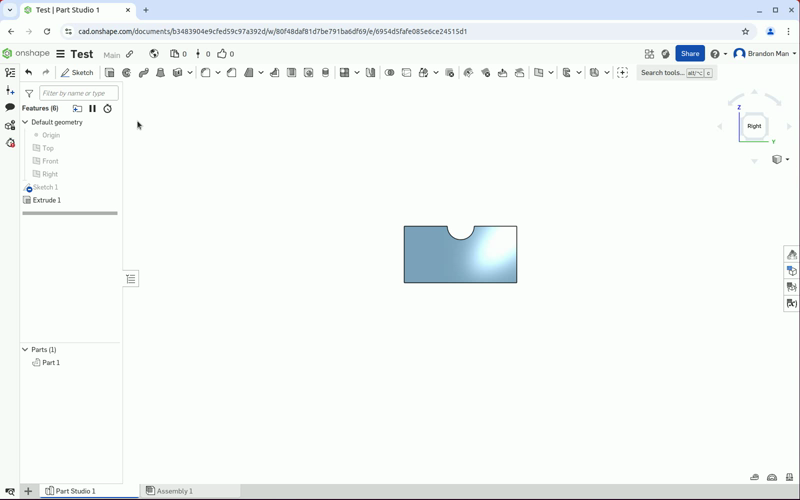
key(shift+h)
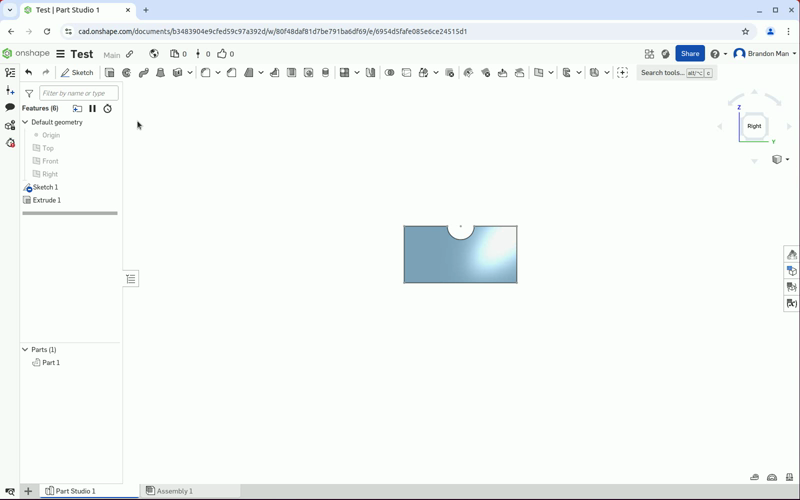
key(shift+h)
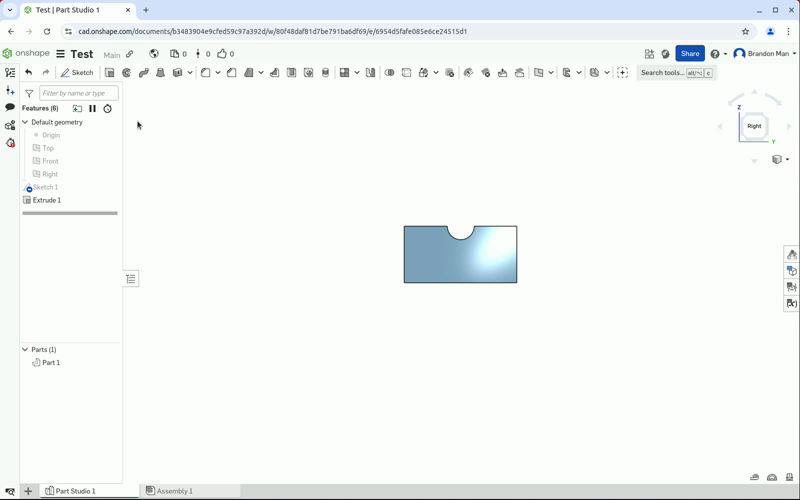
mouse_move(73, 189)
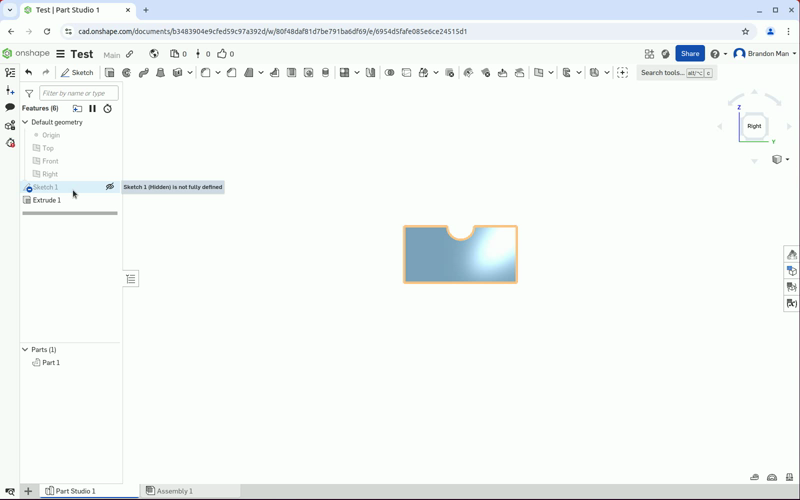
click(73, 189)
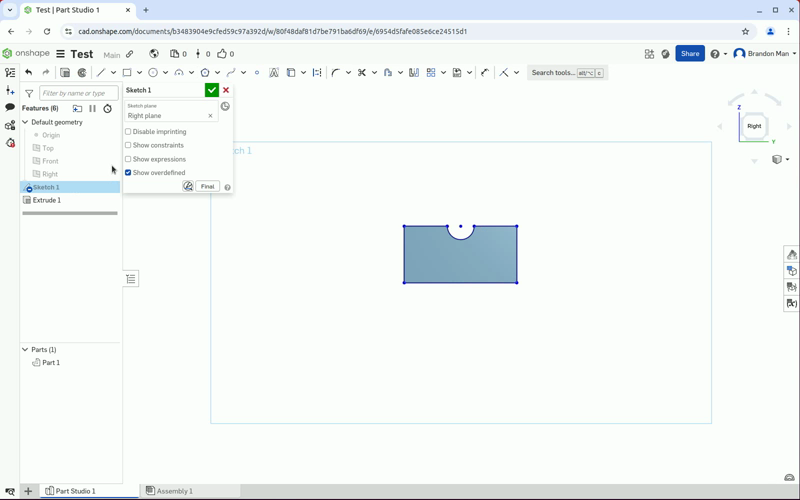
mouse_move(229, 92)
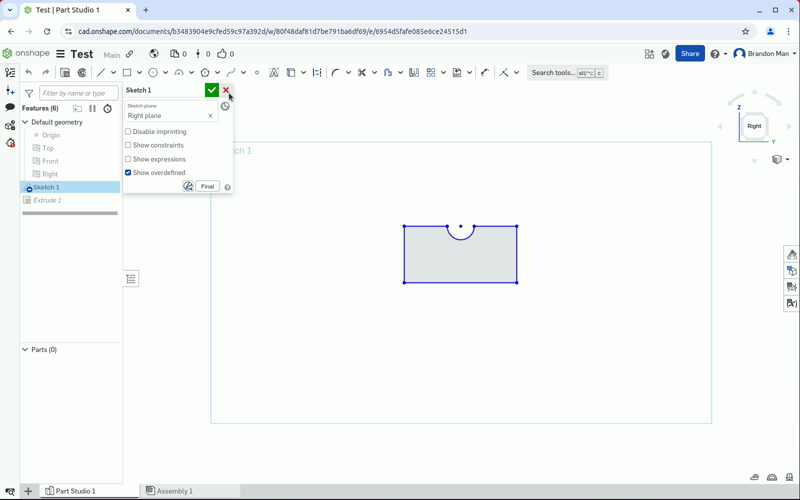
click(229, 92)
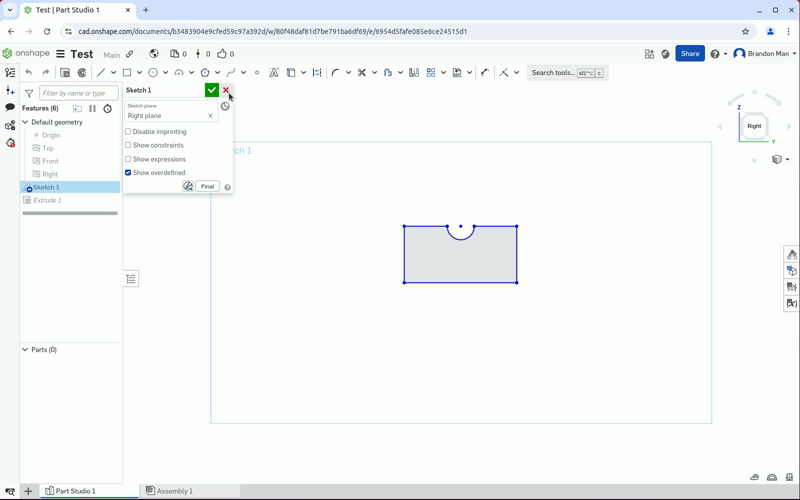
key(shift+s)
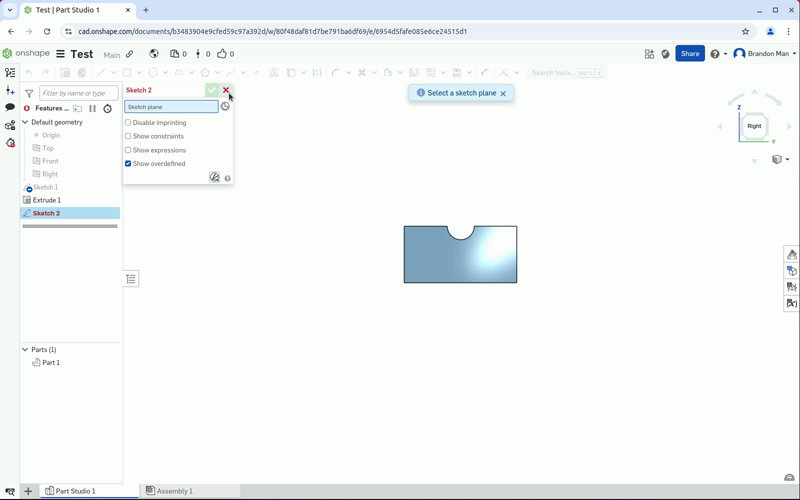
mouse_move(73, 176)
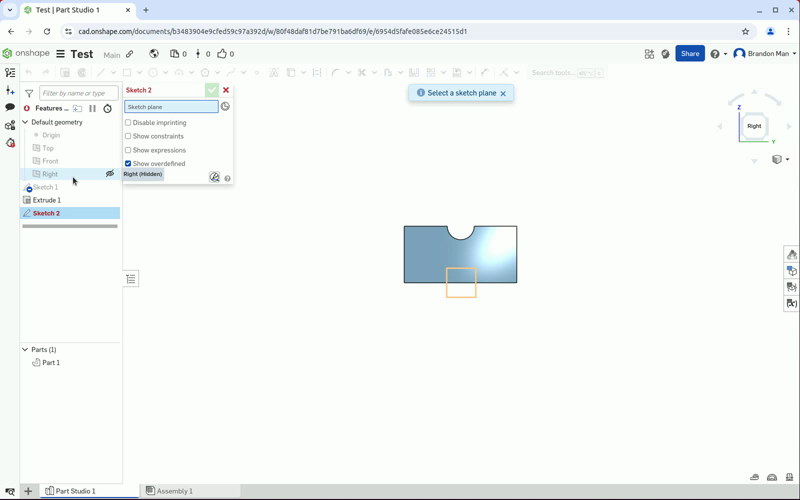
click(73, 176)
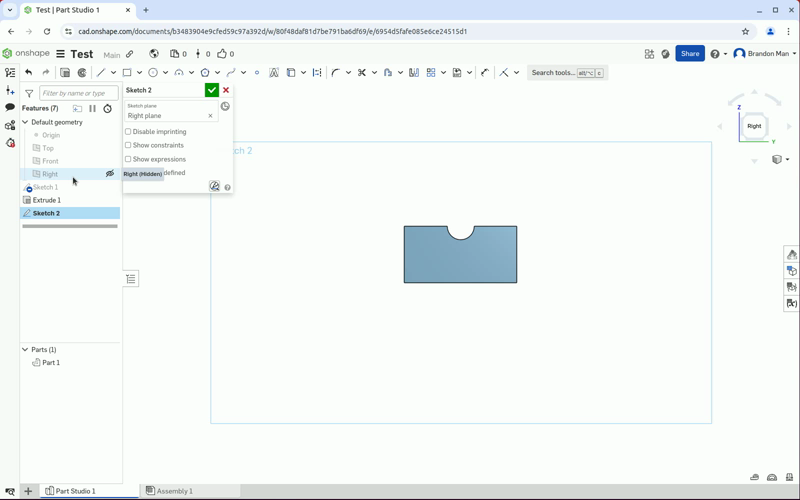
mouse_move(73, 352)
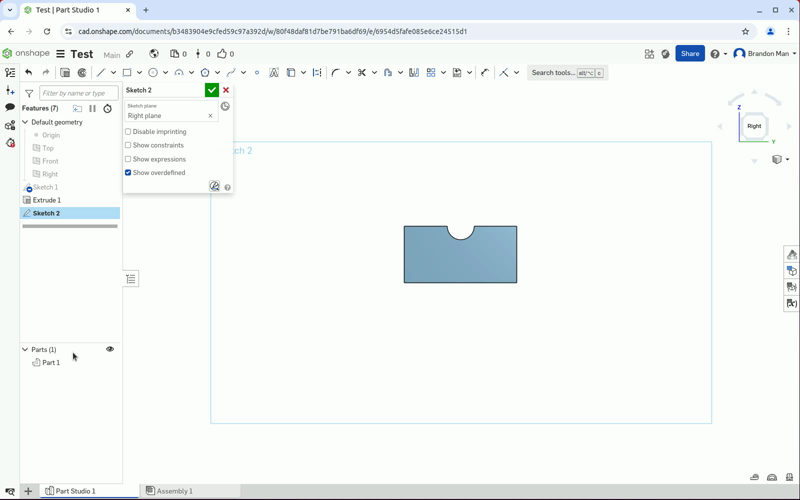
key(y)
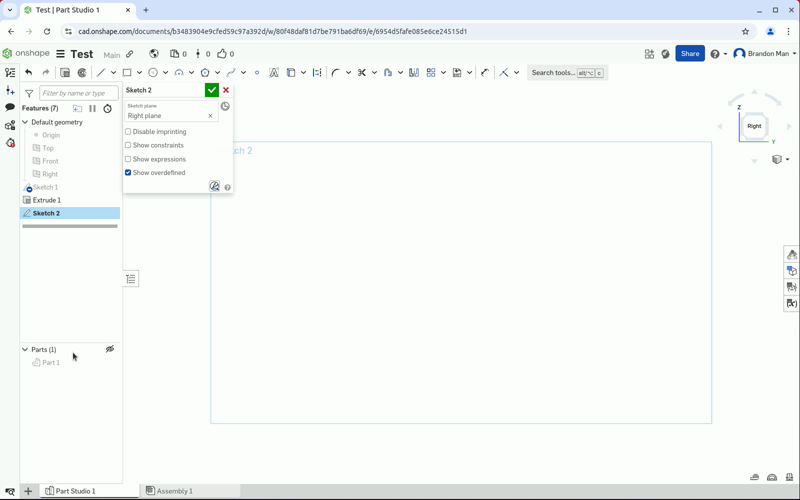
key(l)
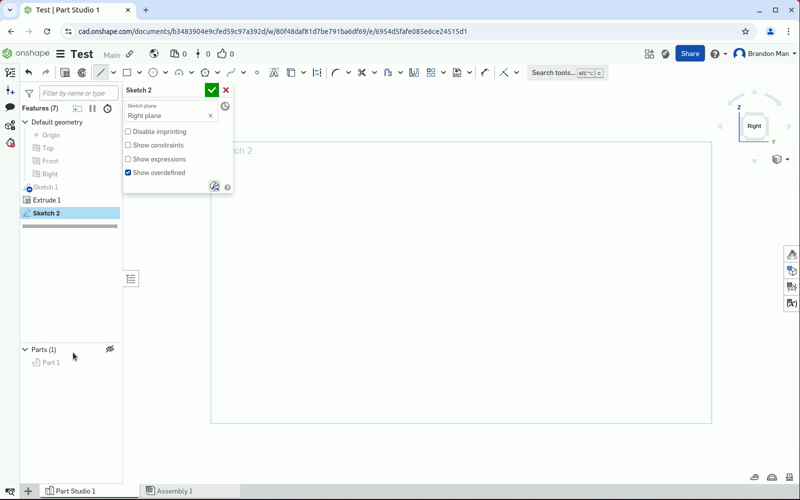
key_down(shift)
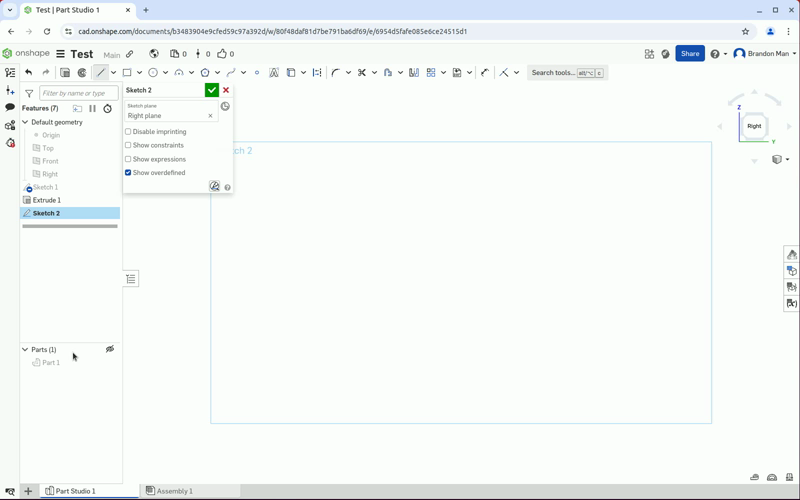
mouse_move(404, 226)
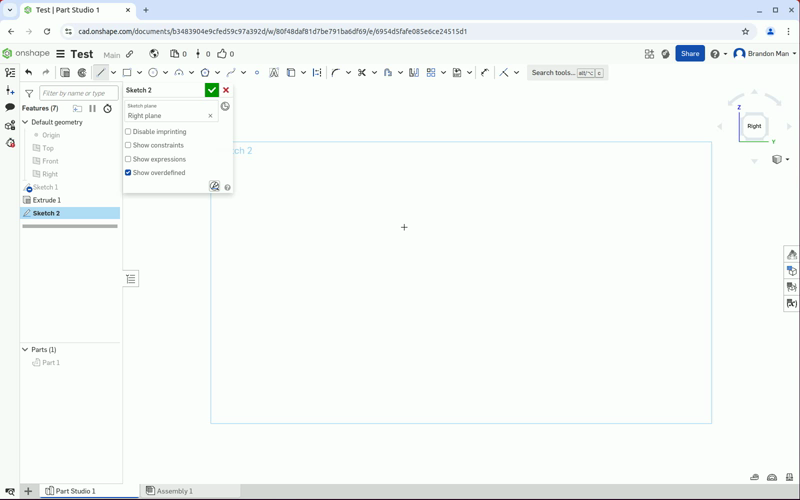
click(404, 226)
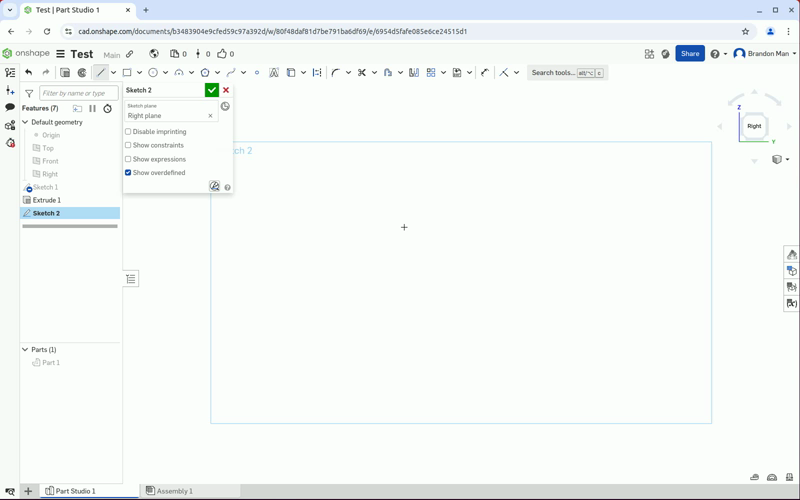
key_up(shift)
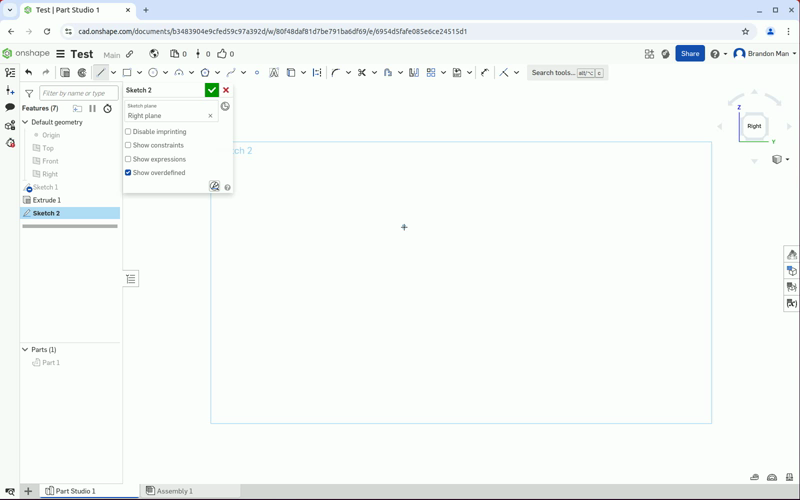
key_down(shift)
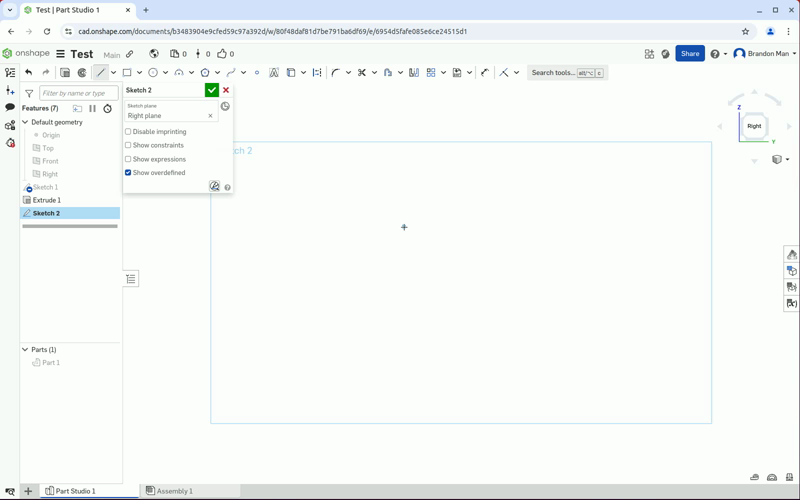
mouse_move(434, 226)
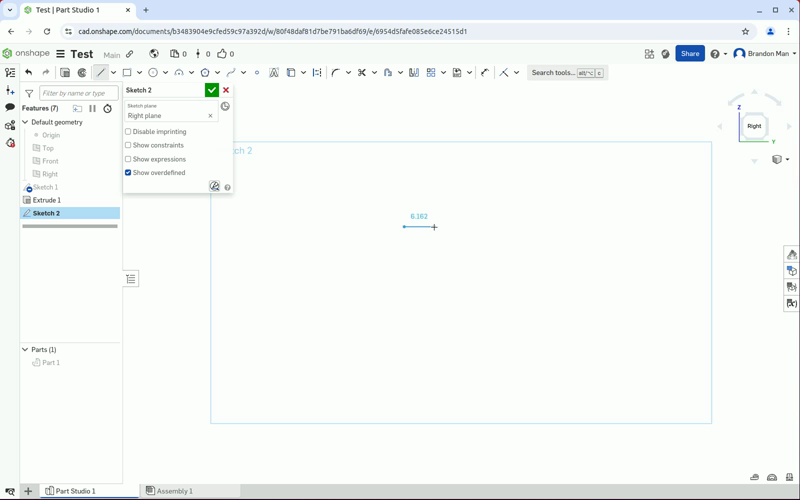
mouse_move(447, 226)
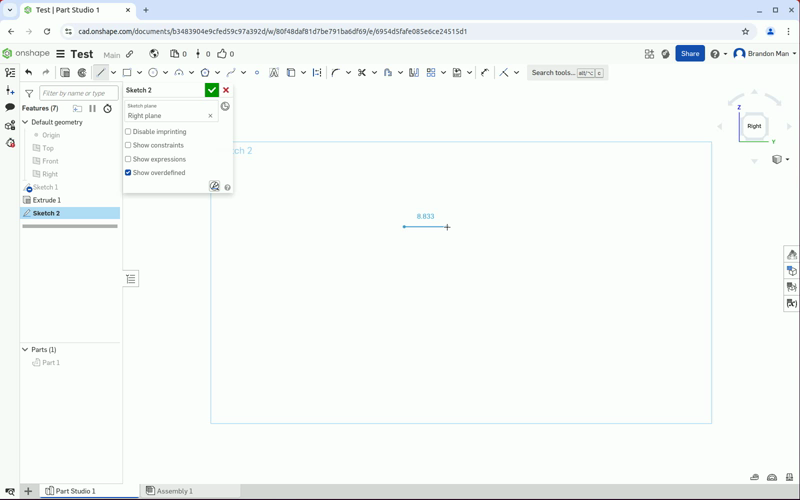
click(447, 226)
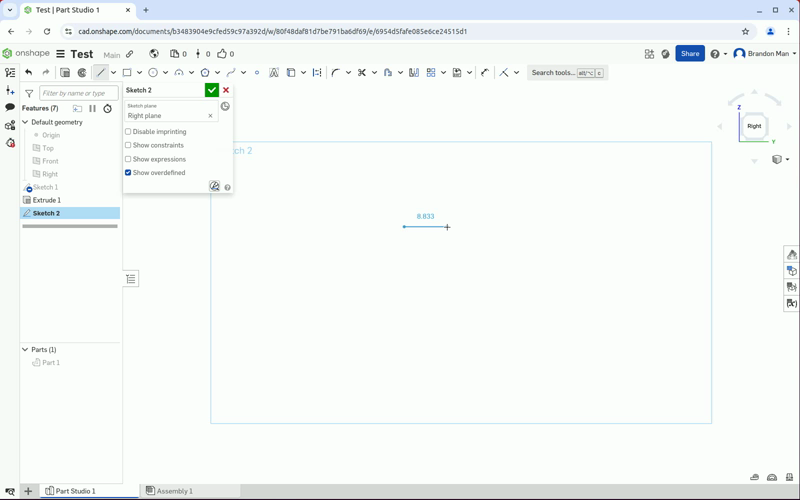
key_up(shift)
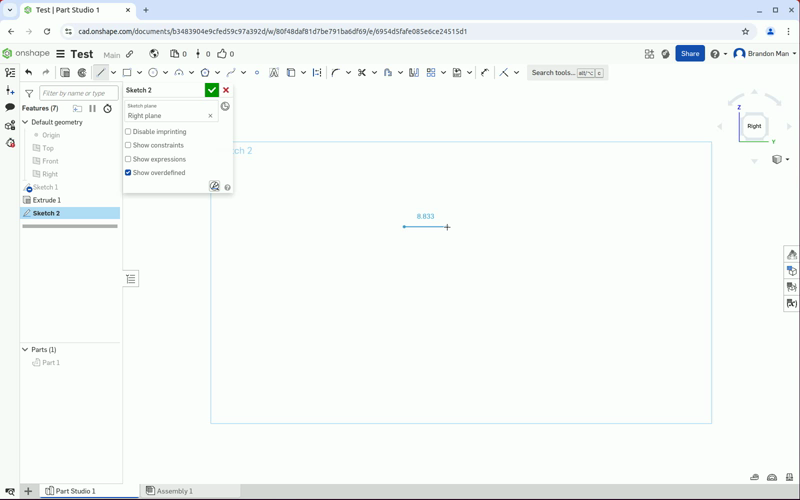
key(esc)
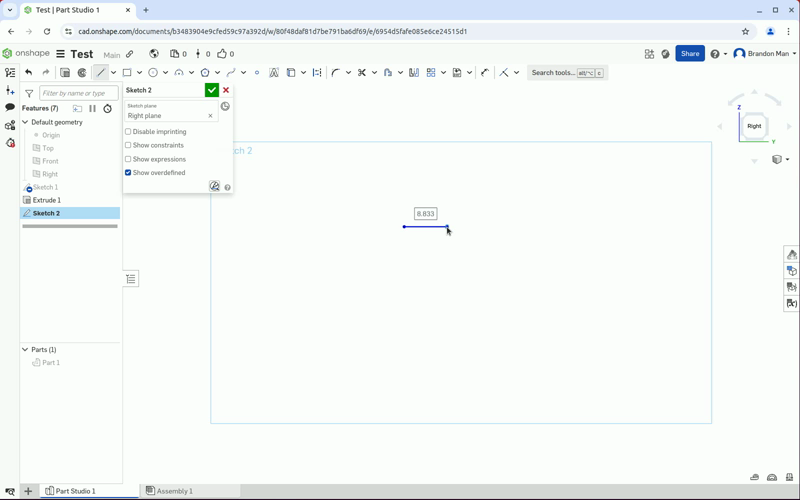
key(a)
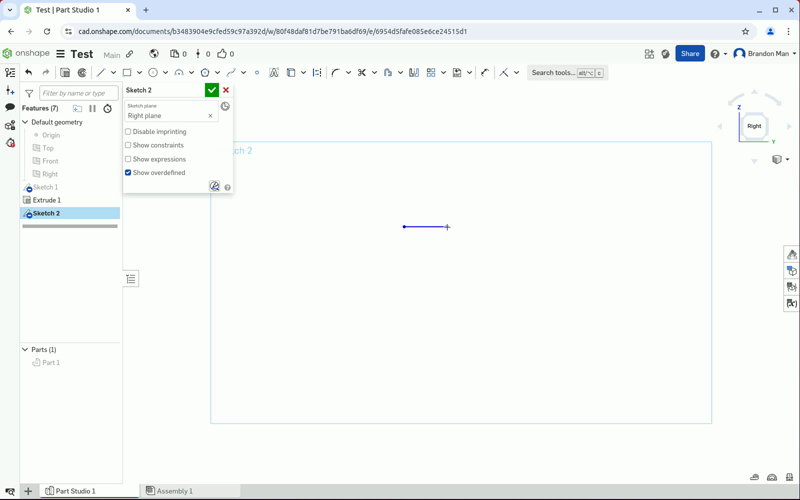
mouse_move(447, 226)
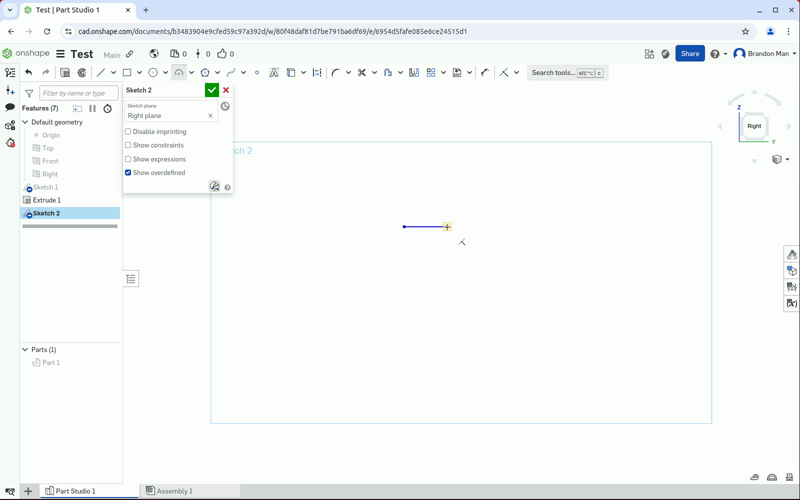
click(447, 226)
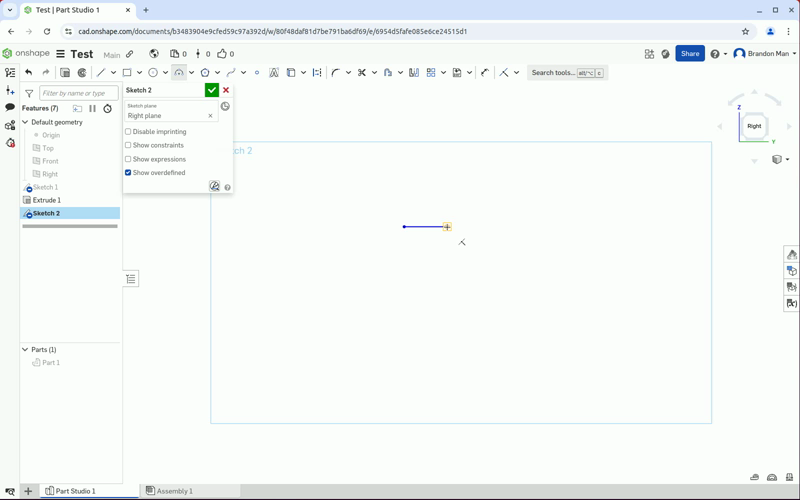
key_down(shift)
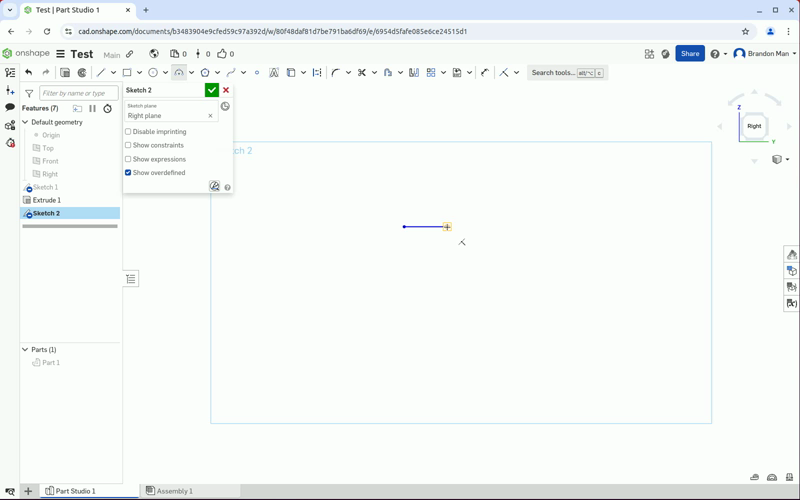
mouse_move(474, 226)
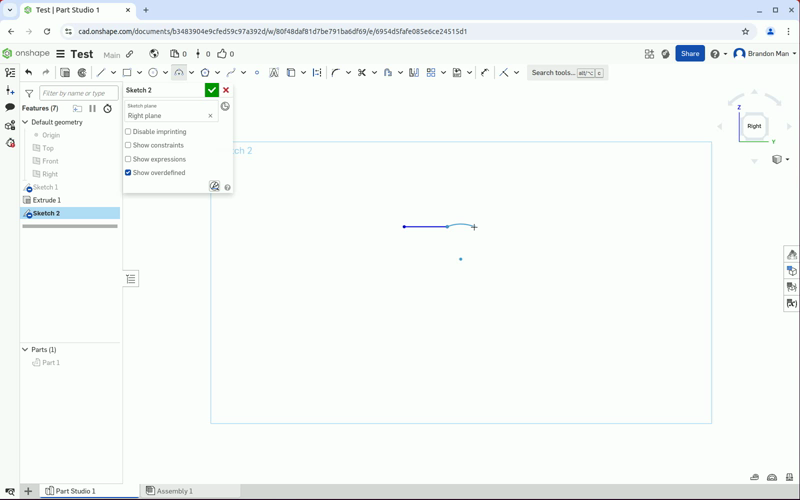
click(474, 226)
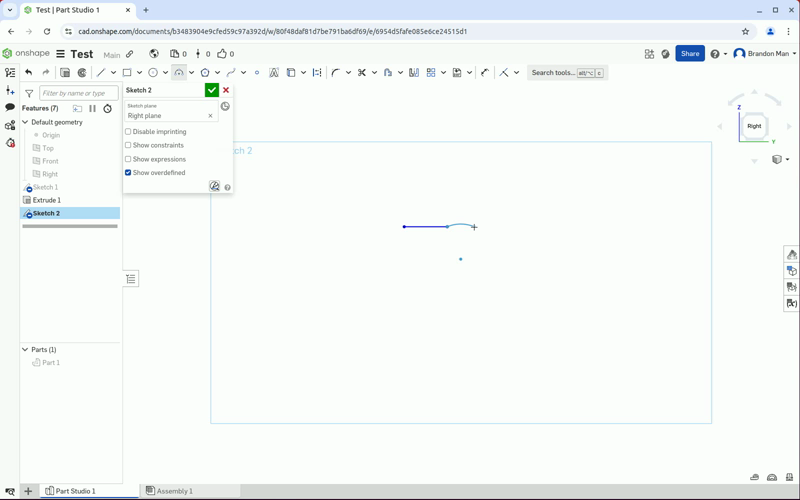
mouse_move(460, 213)
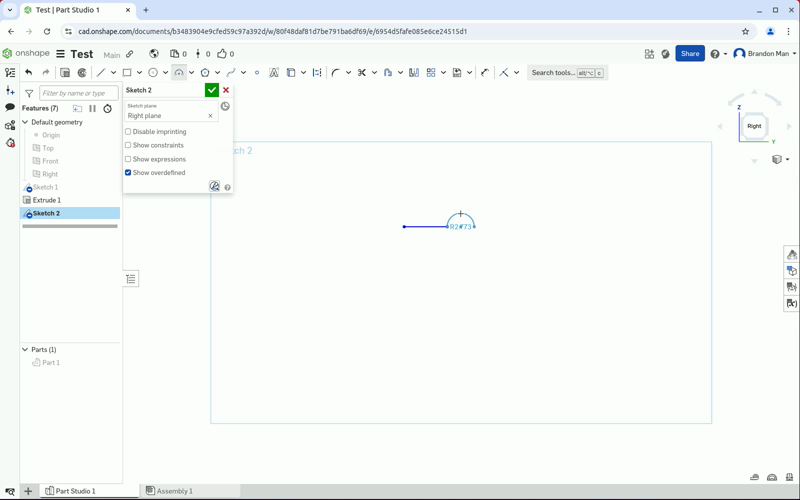
click(460, 213)
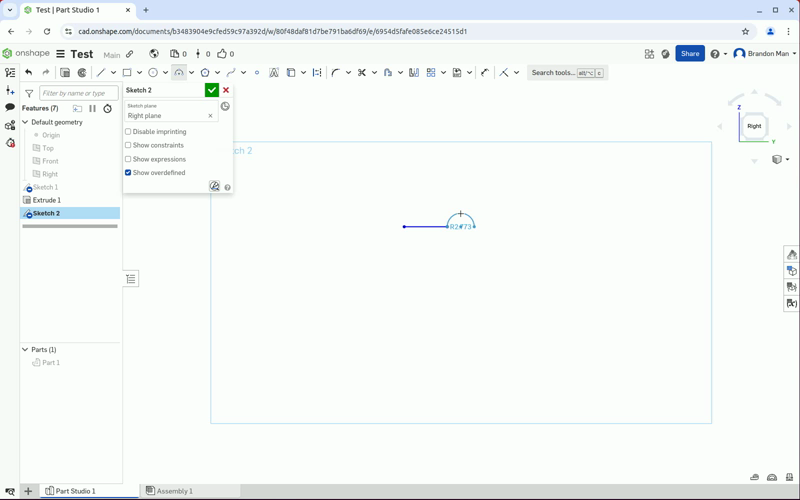
key_up(shift)
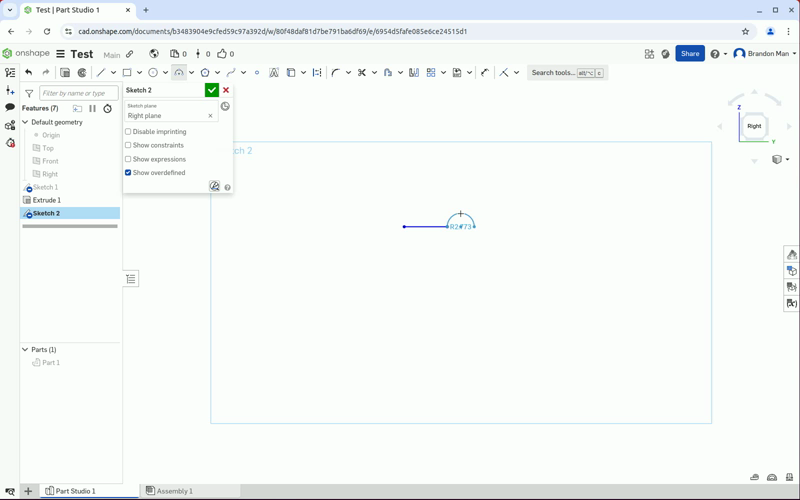
key(esc)
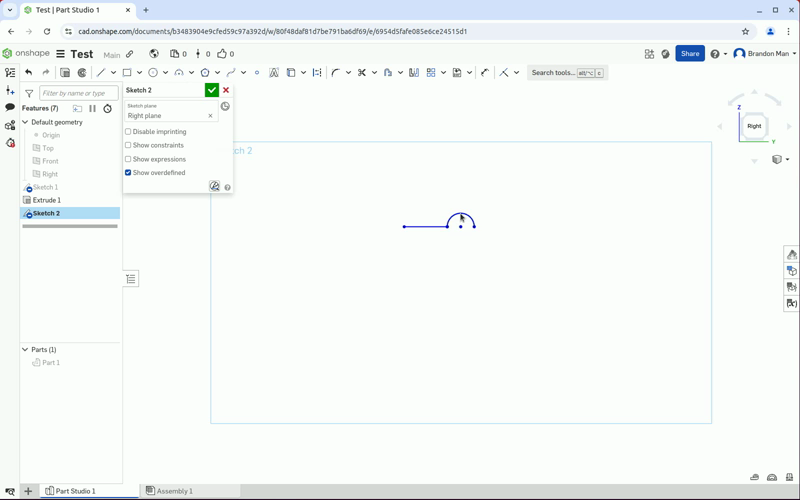
key(l)
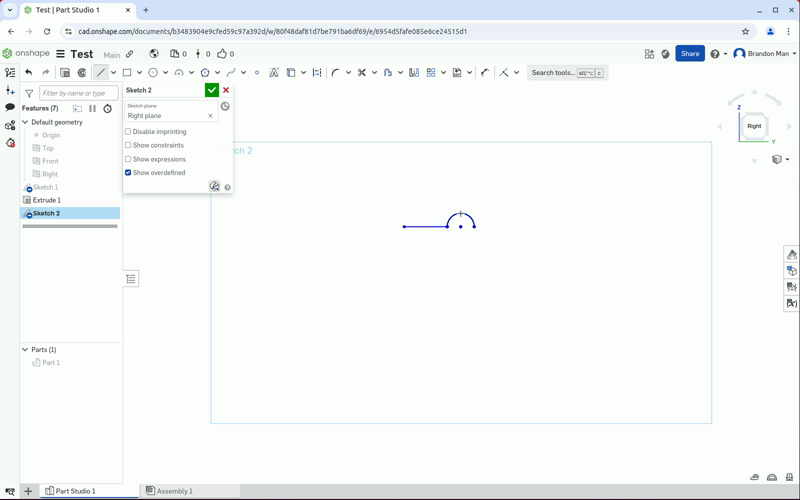
mouse_move(474, 226)
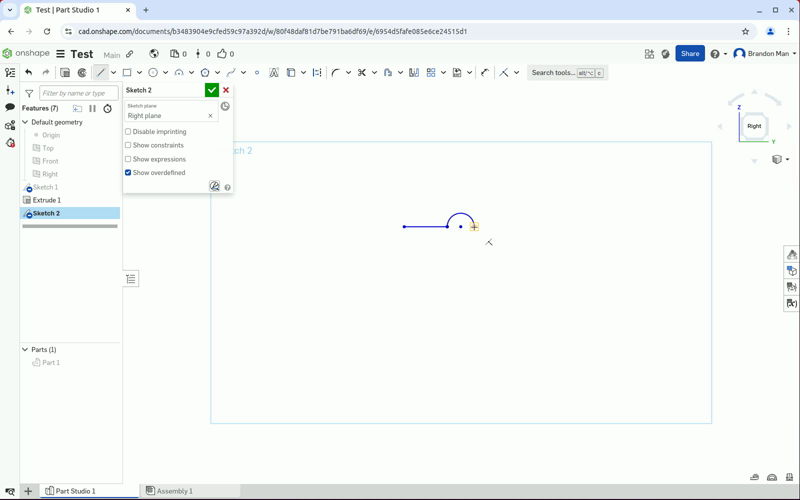
click(474, 226)
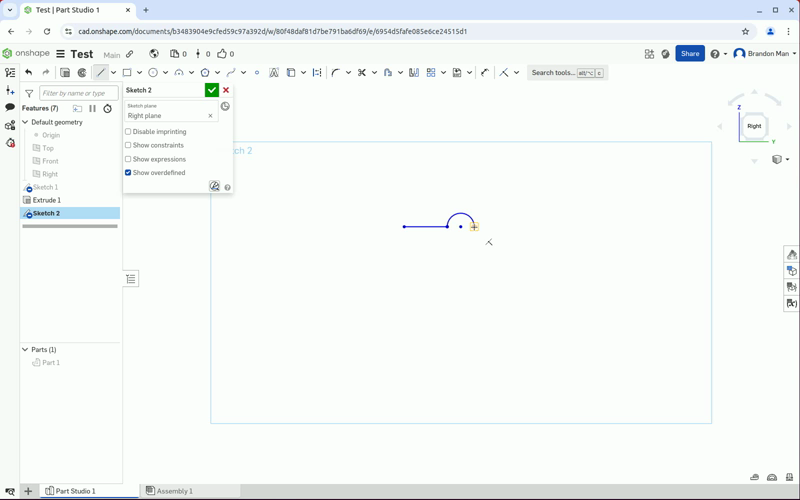
key_down(shift)
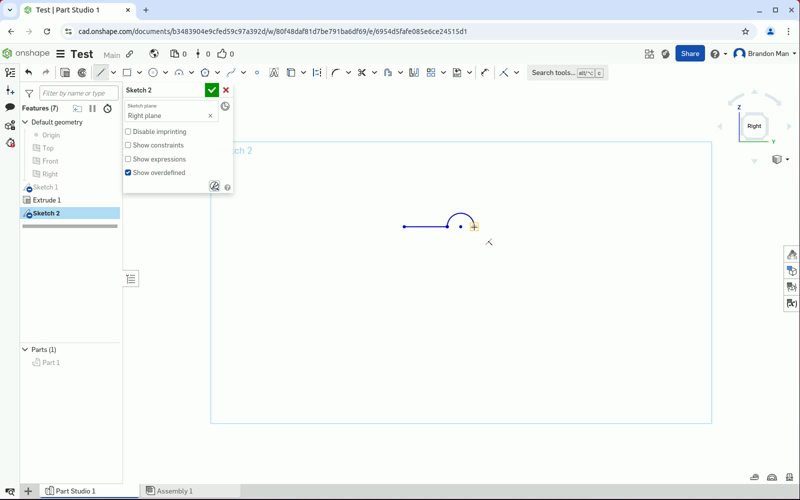
mouse_move(504, 226)
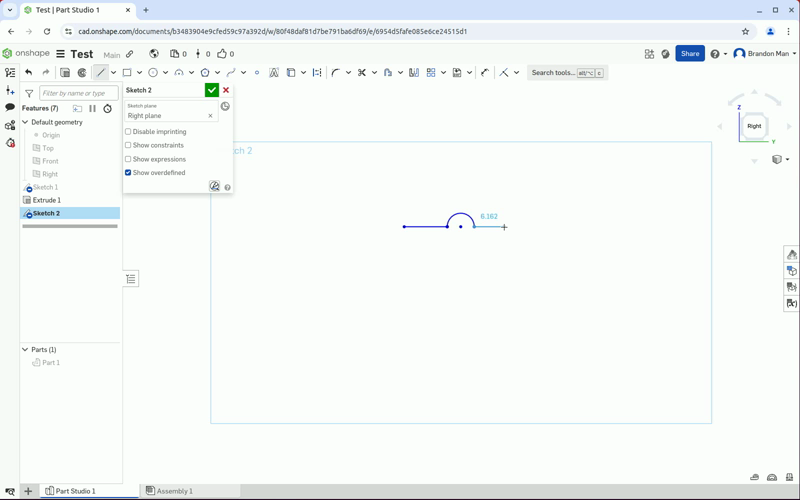
mouse_move(516, 226)
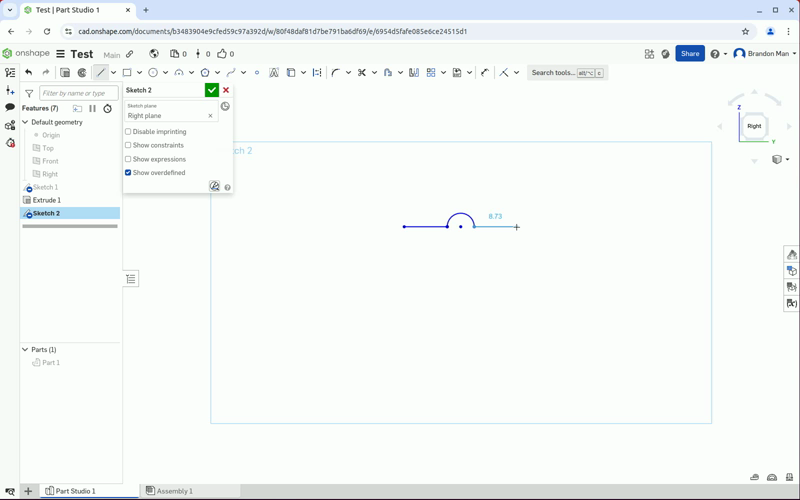
click(516, 226)
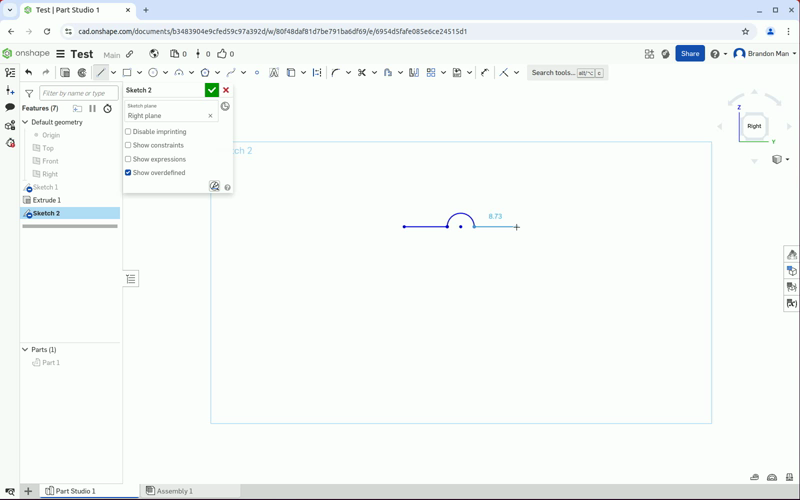
key_up(shift)
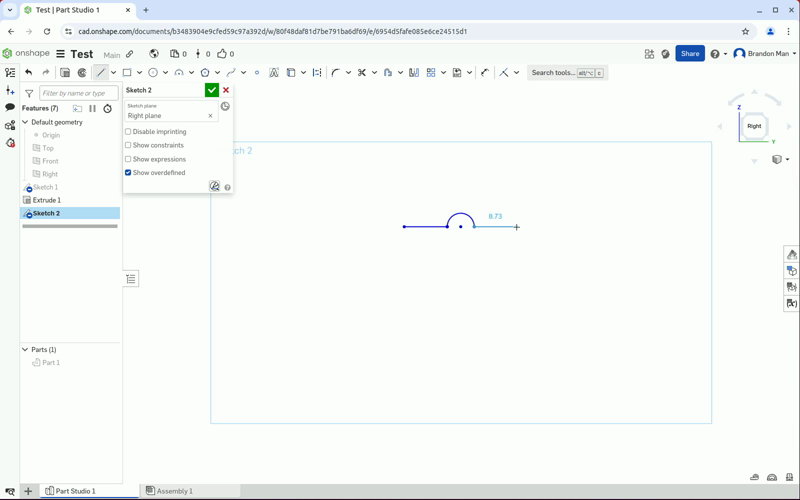
key(esc)
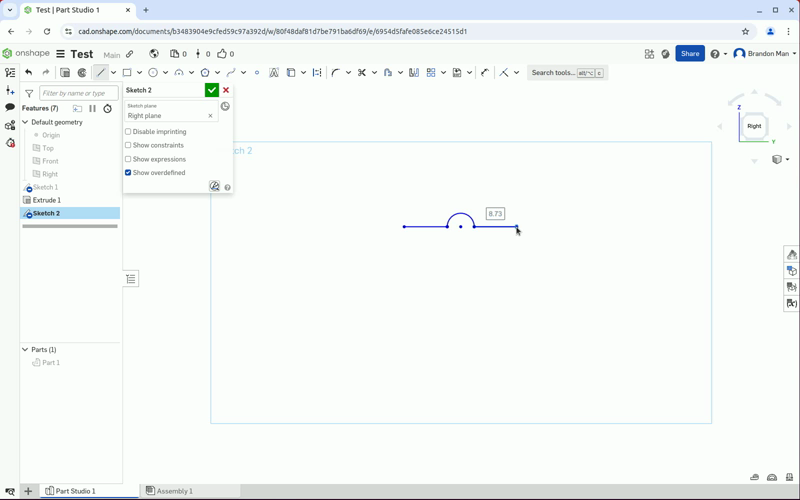
key(a)
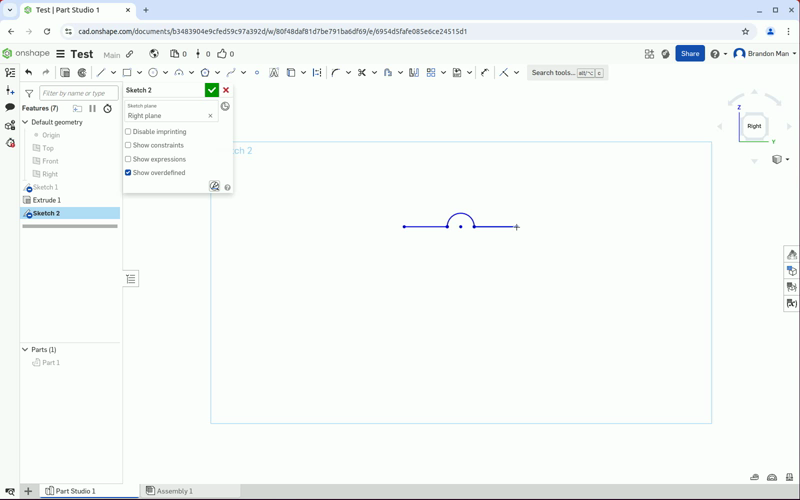
mouse_move(516, 226)
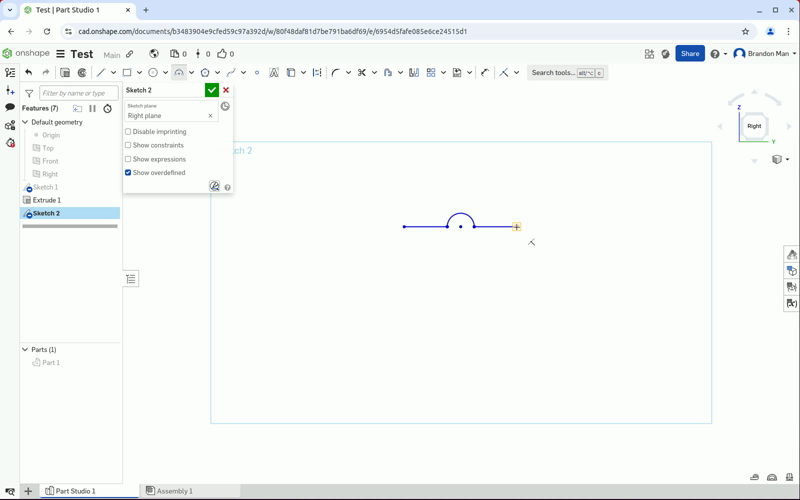
click(516, 226)
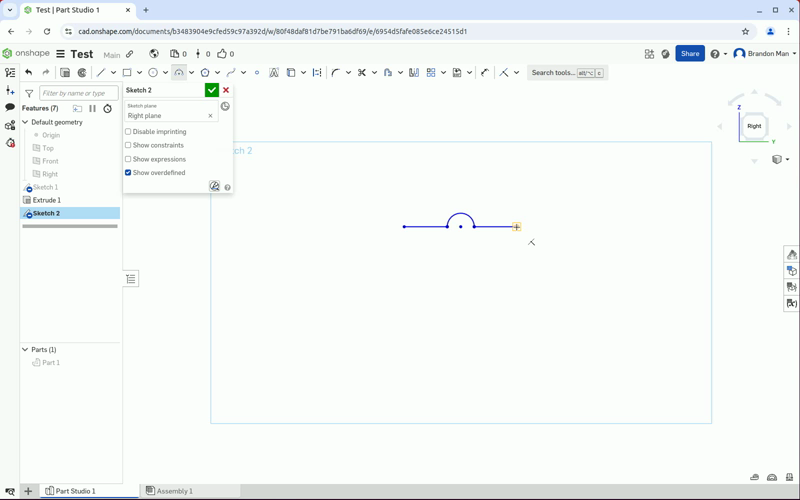
mouse_move(404, 226)
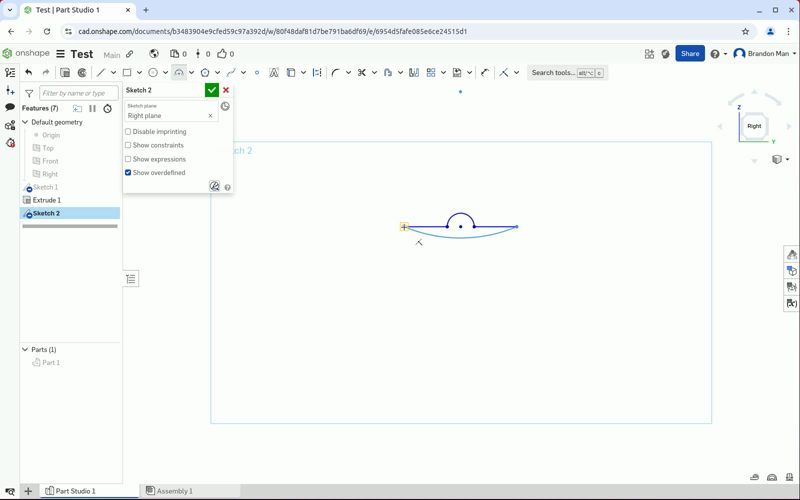
click(404, 226)
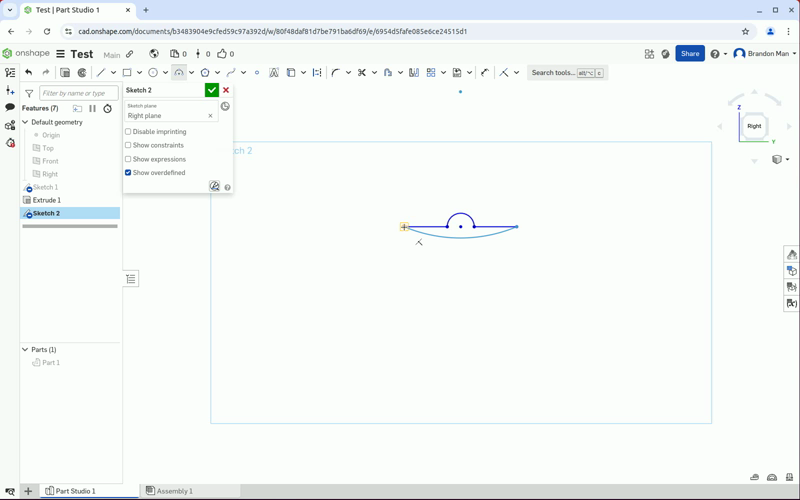
key_down(shift)
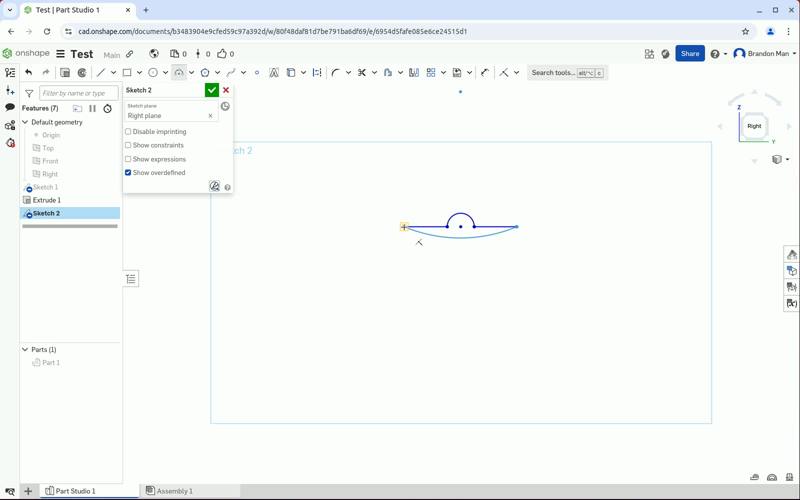
mouse_move(460, 170)
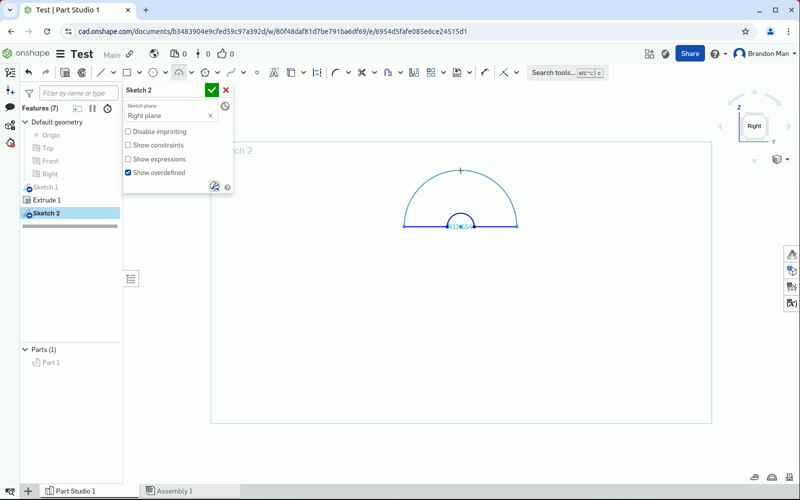
click(460, 170)
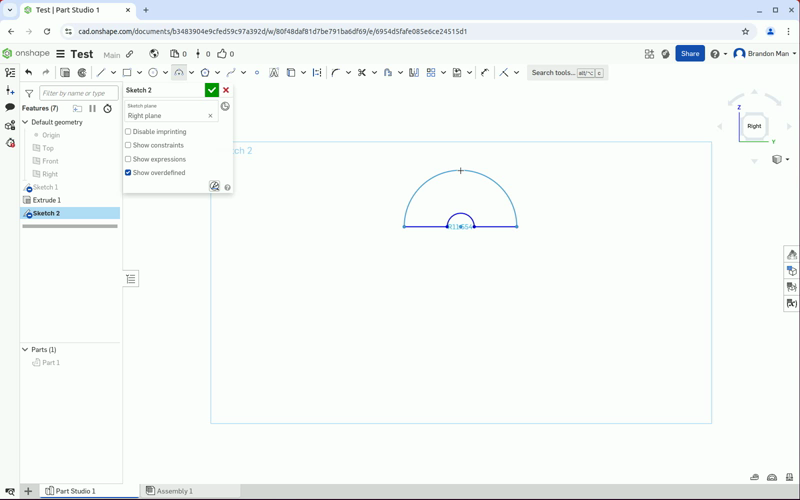
key_up(shift)
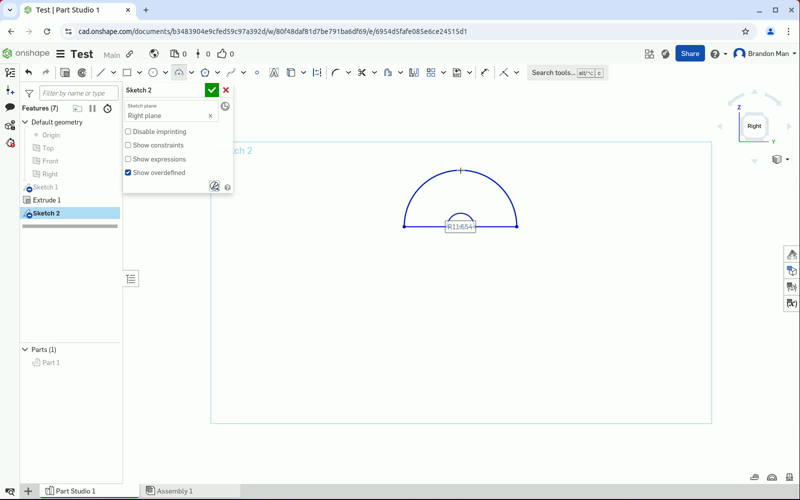
key(esc)
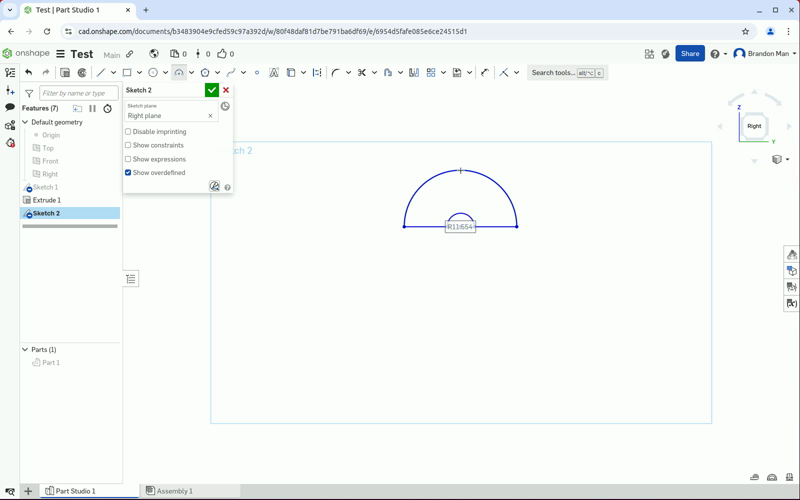
mouse_move(428, 211)
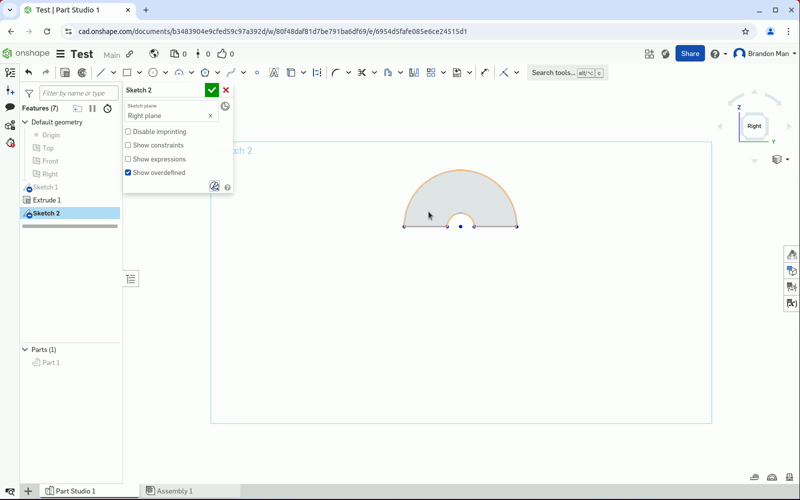
scroll(6)
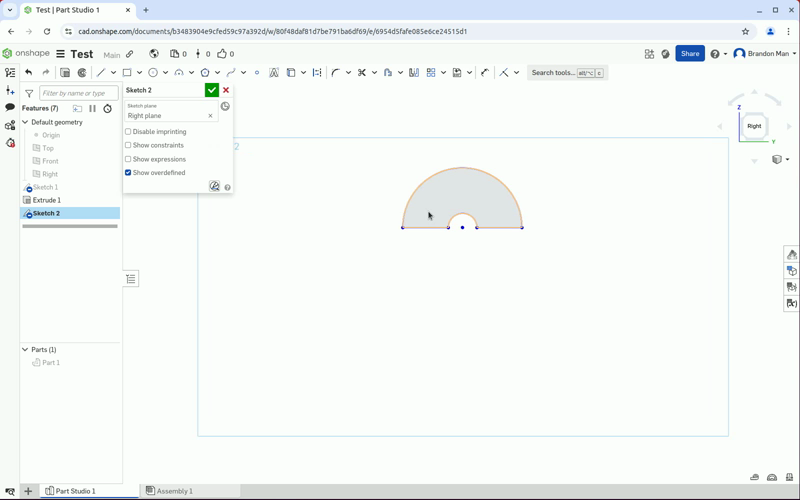
scroll(6)
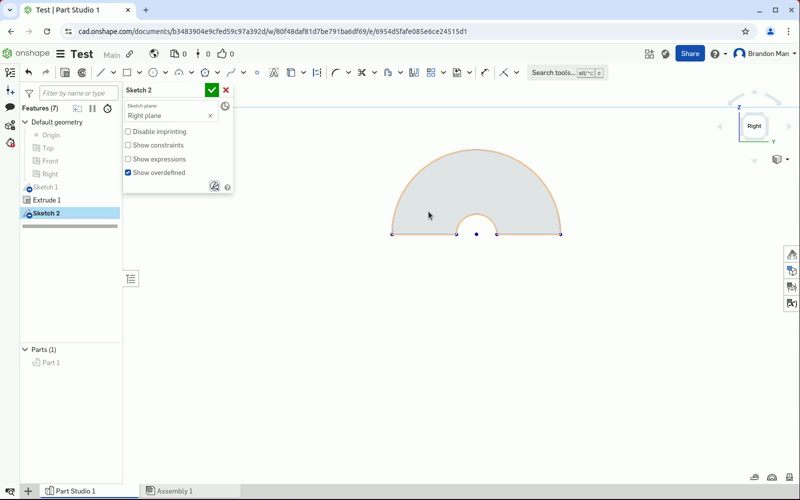
scroll(6)
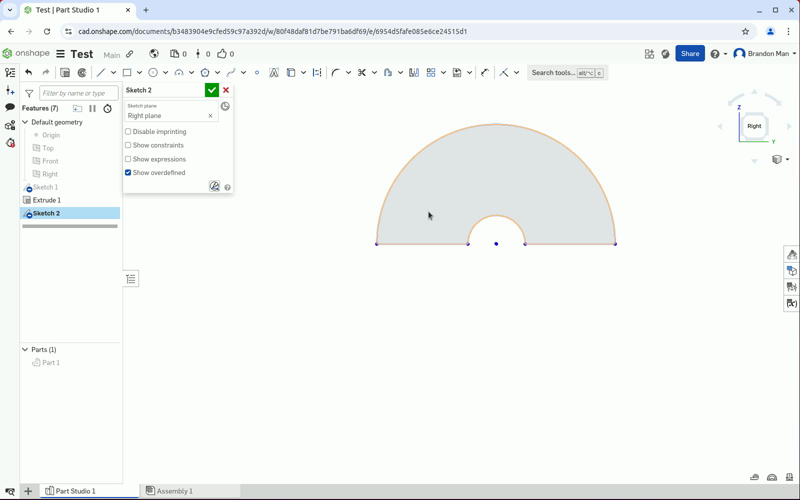
scroll(6)
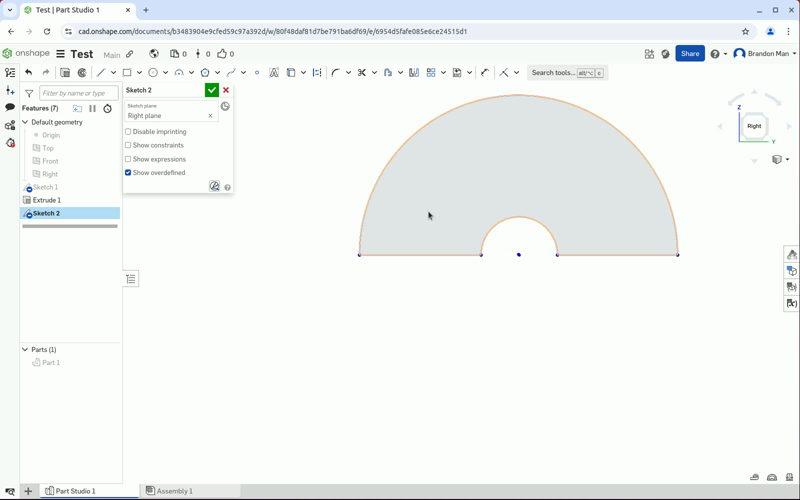
scroll(6)
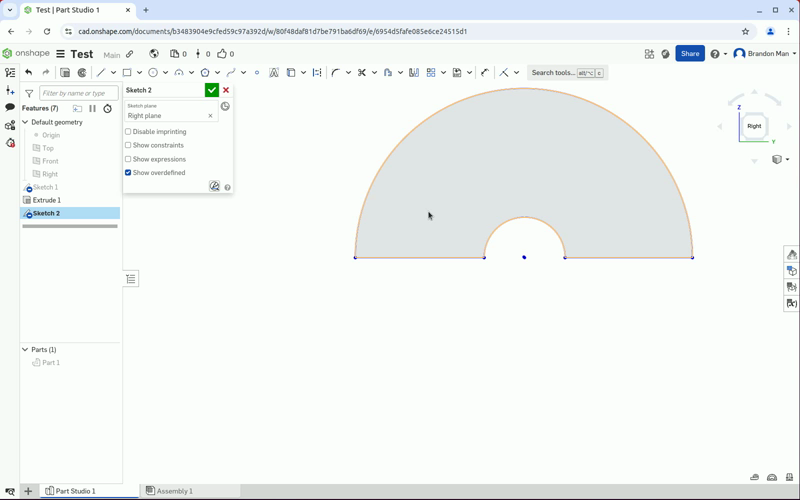
scroll(6)
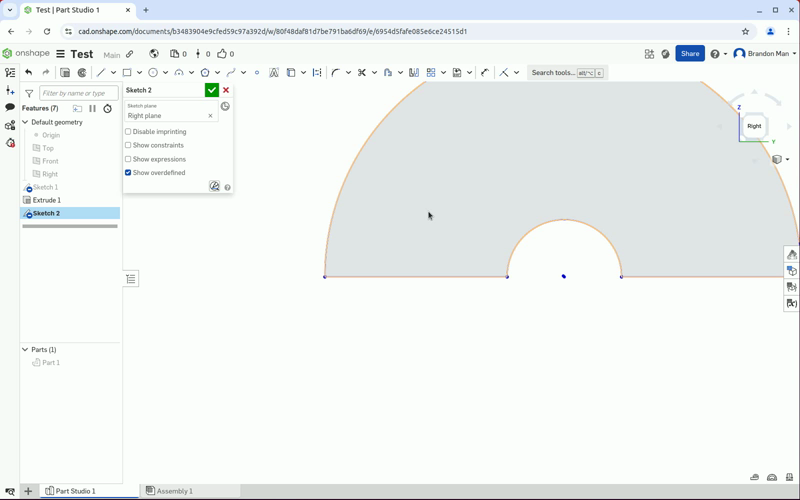
scroll(6)
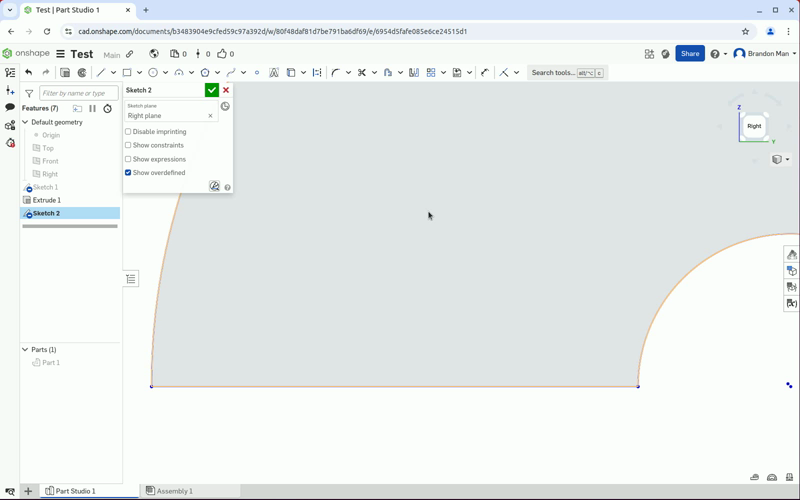
click(428, 211)
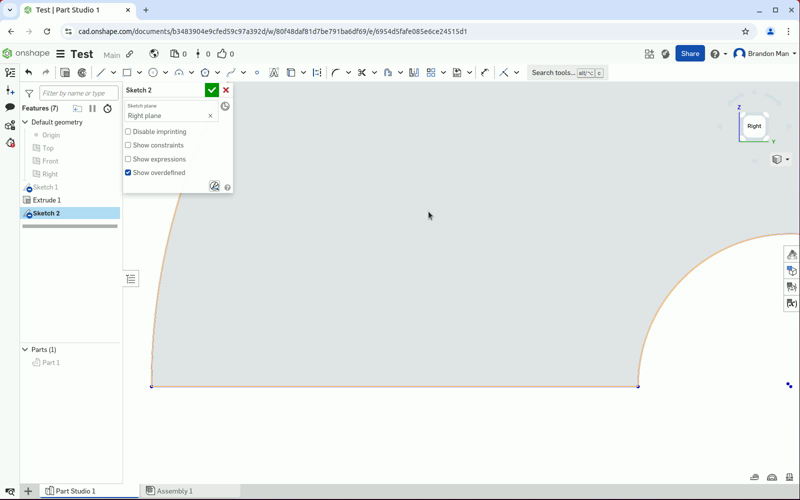
scroll(-6)
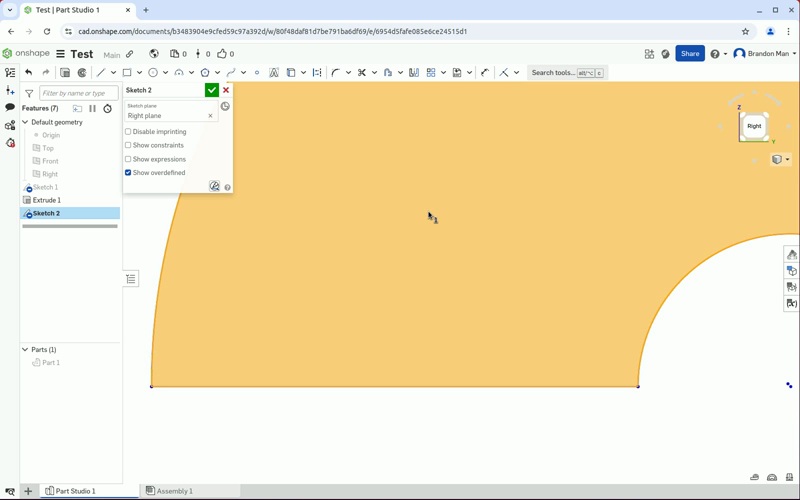
scroll(-6)
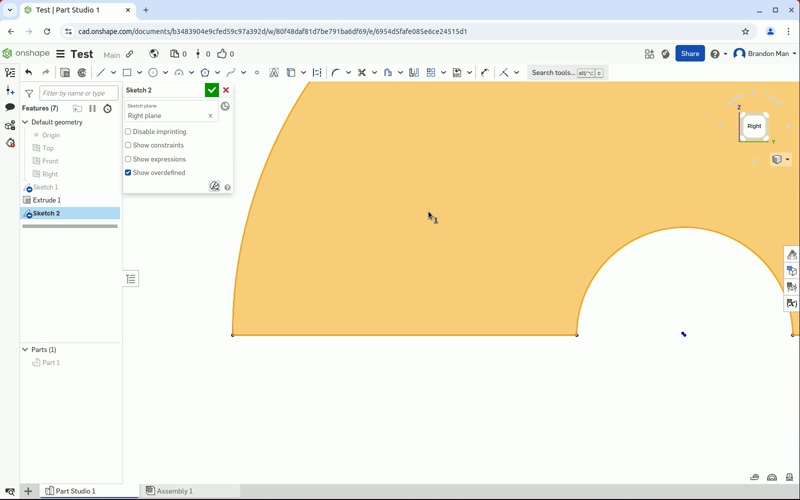
scroll(-6)
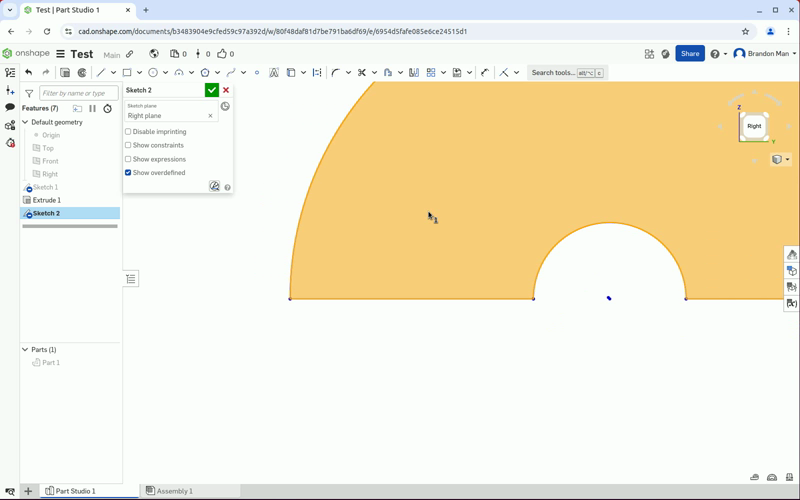
scroll(-6)
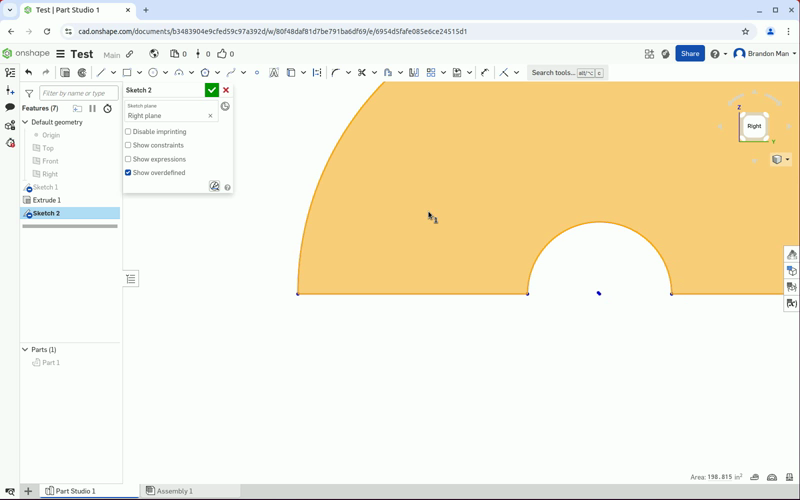
scroll(-6)
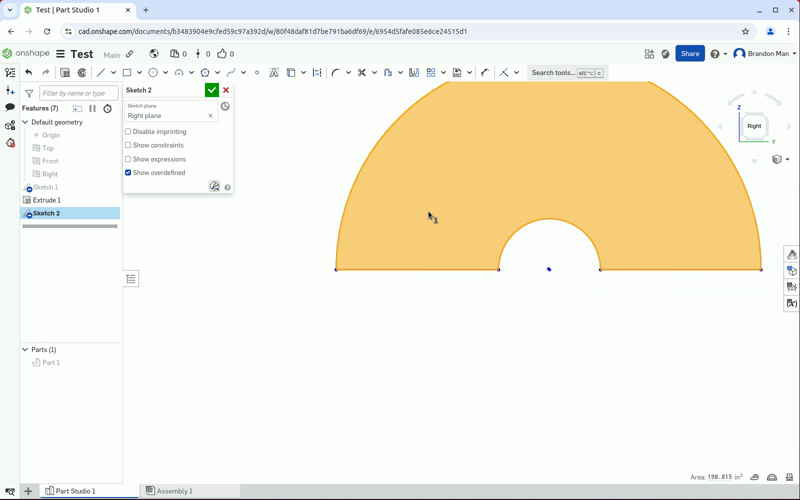
scroll(-6)
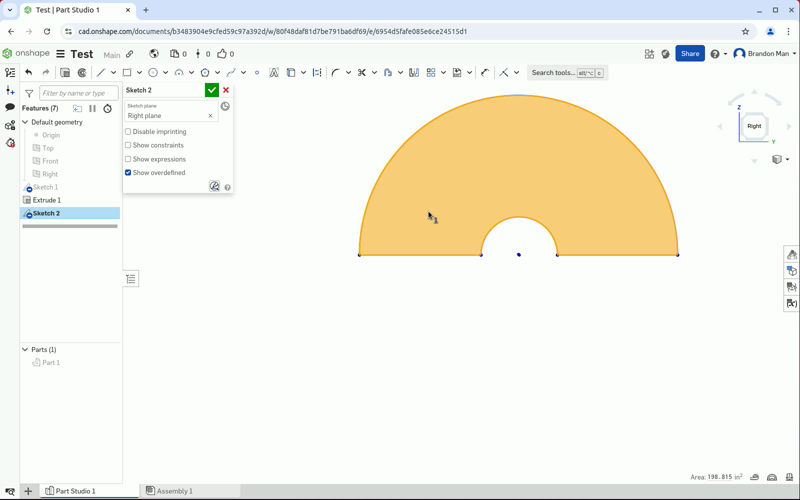
scroll(-6)
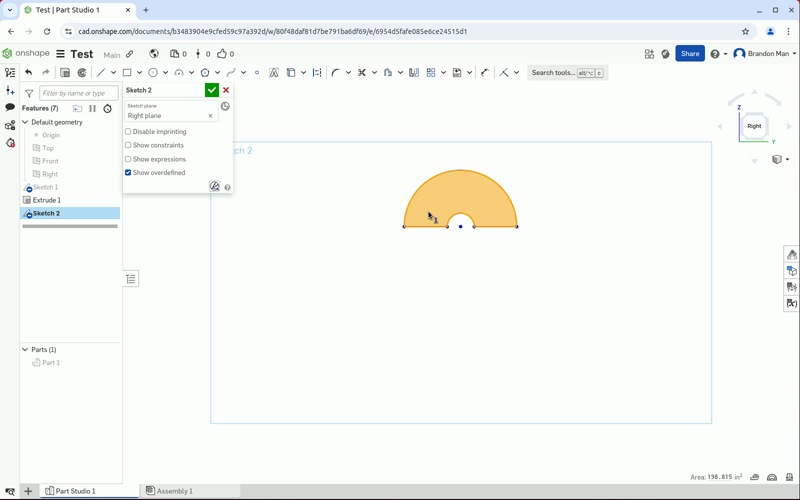
mouse_move(73, 352)
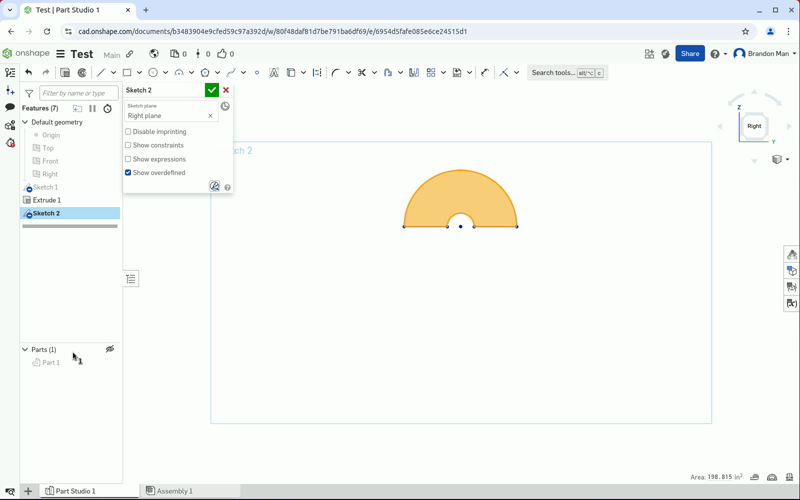
key(shift+y)
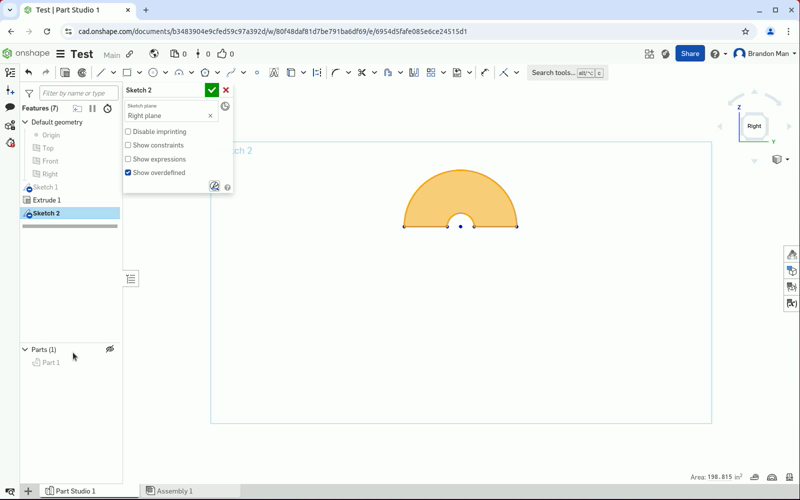
key(shift+e)
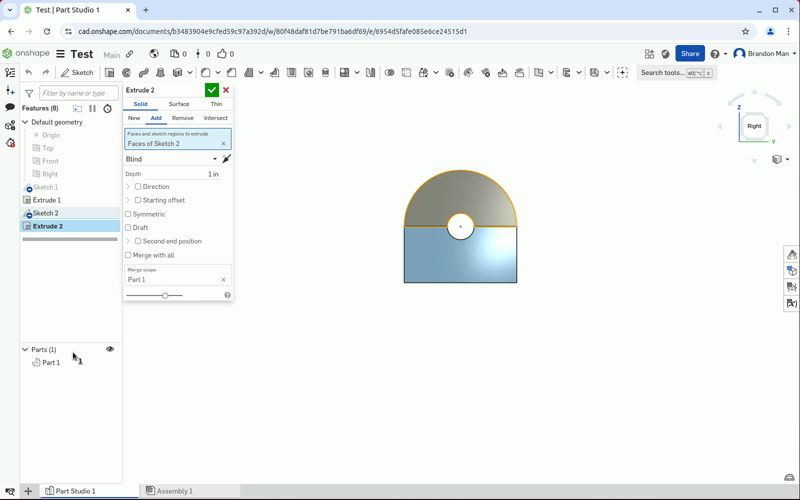
mouse_move(143, 106)
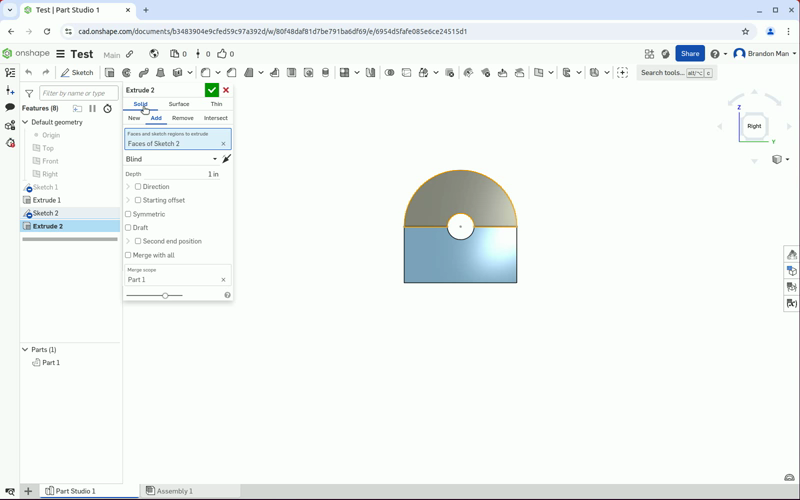
click(143, 106)
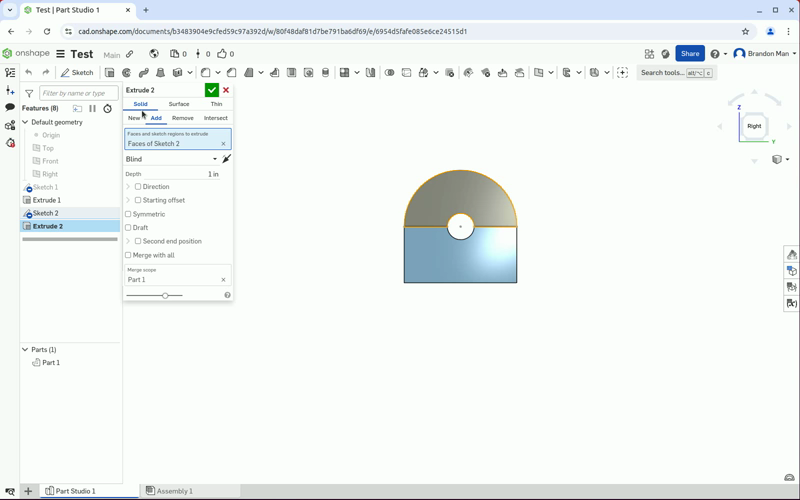
mouse_move(137, 120)
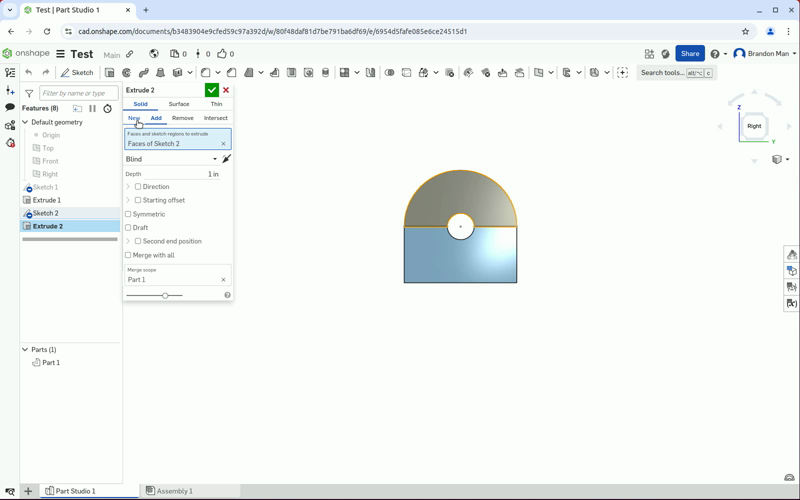
click(137, 120)
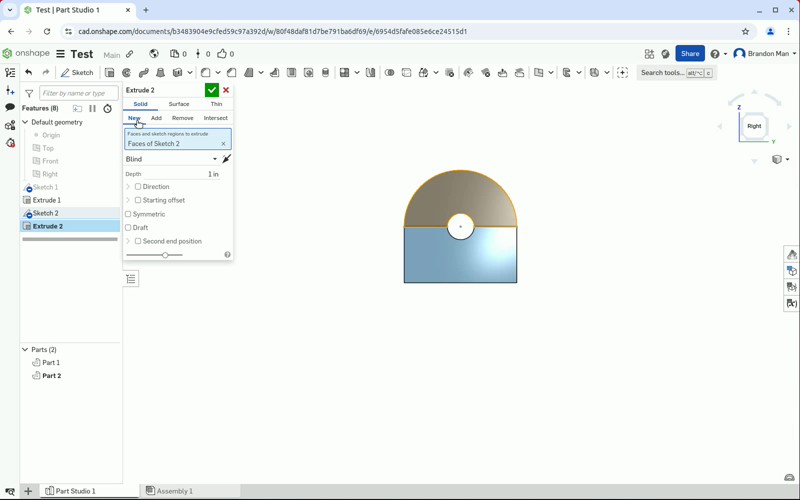
key(tab, 4)
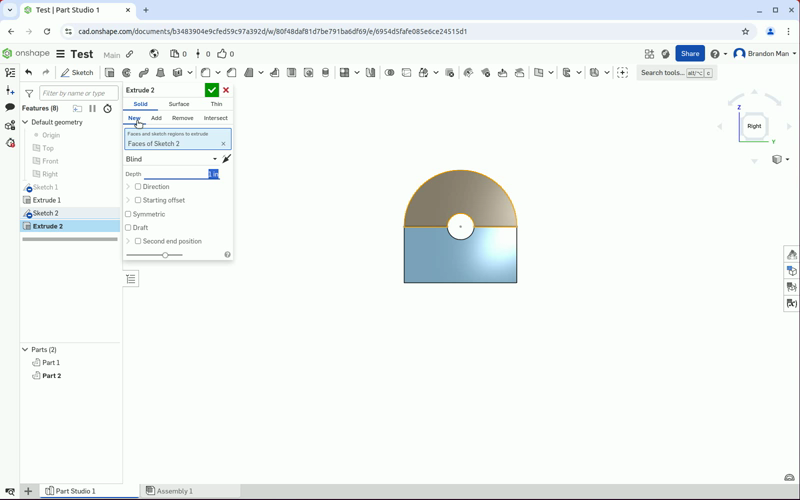
text(22.146)
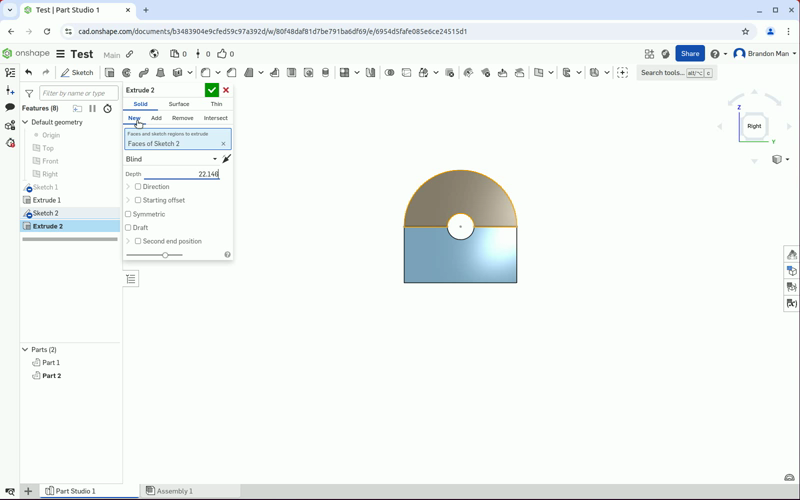
key(tab, 3)
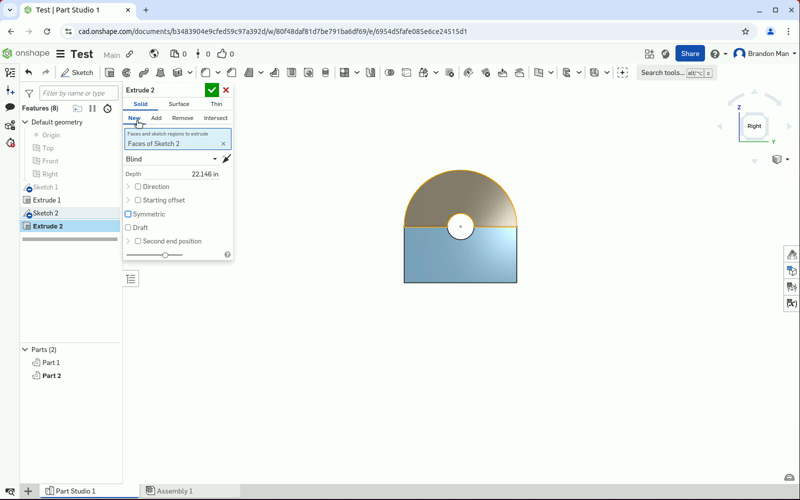
key(space)
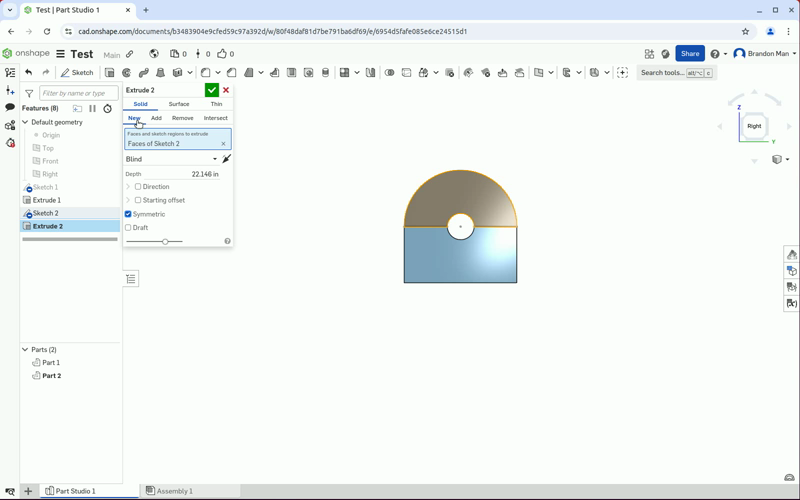
key(enter)
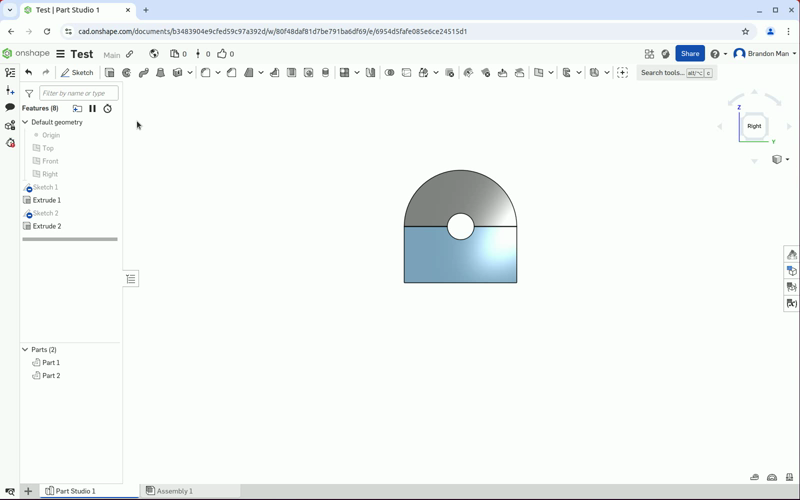
key(shift+h)
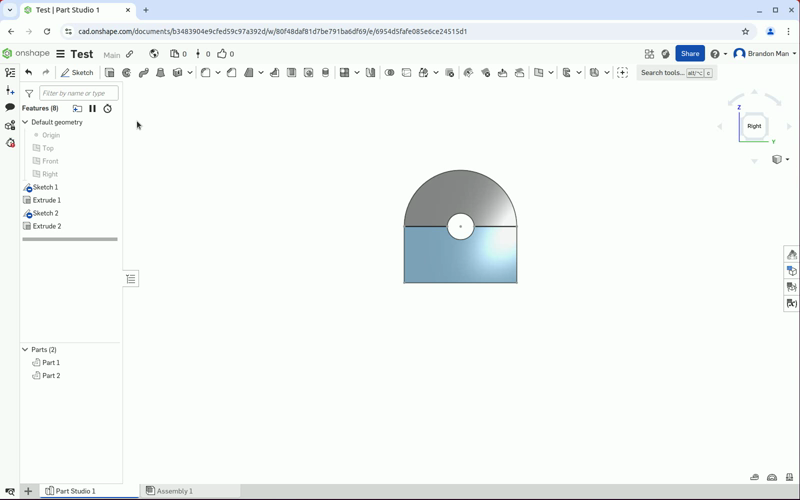
key(shift+h)
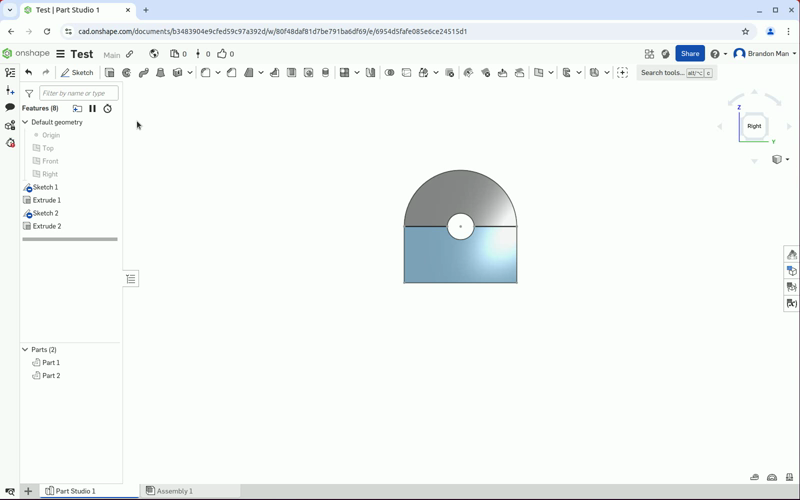
key(shift+7)
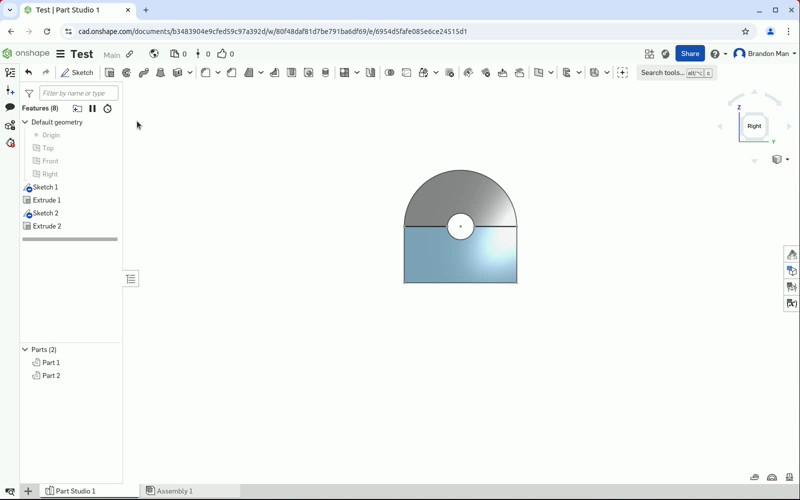
key(right, 2)
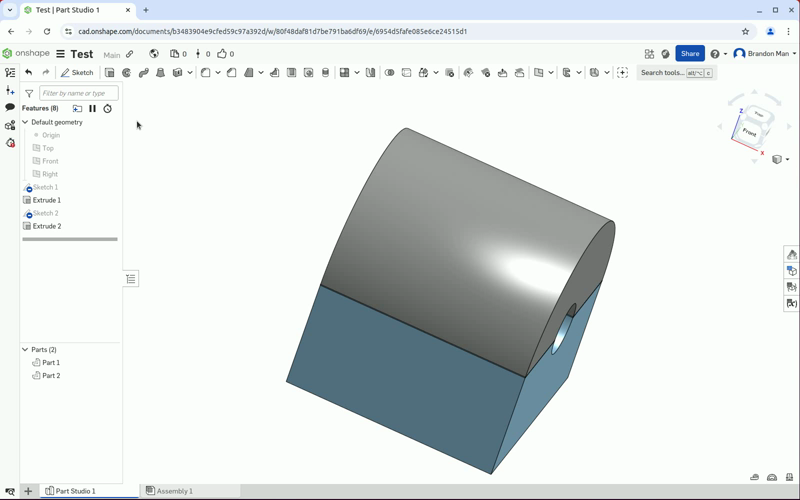
key(down, 2)
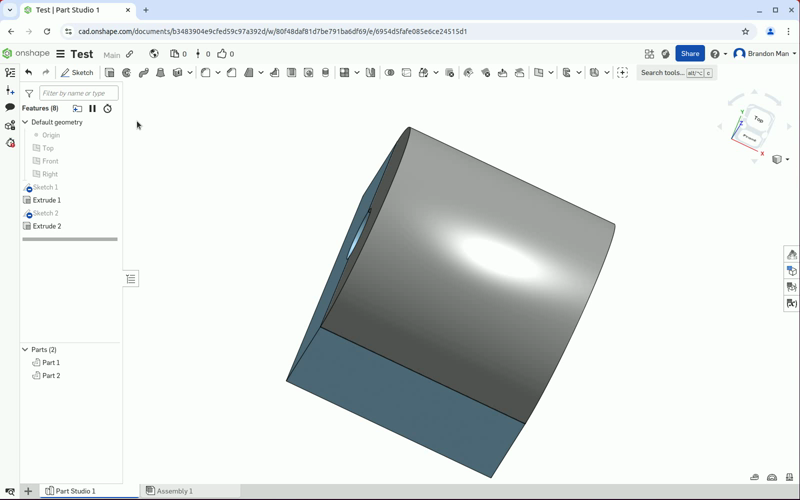
key(up, 2)
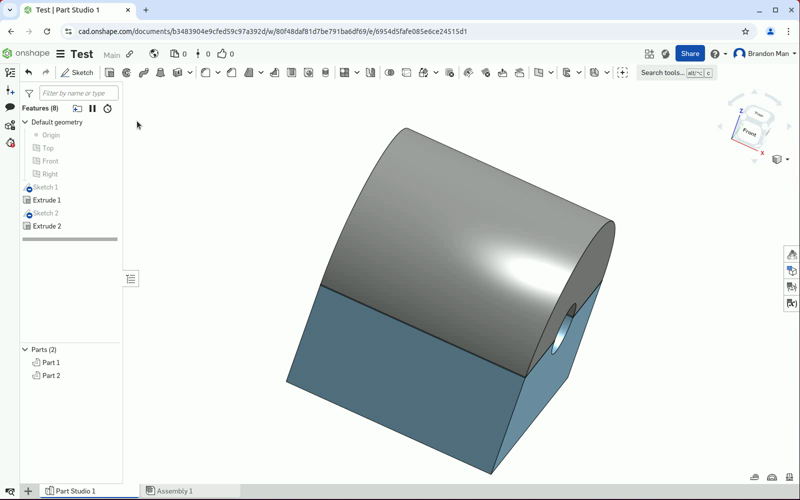
key(left, 2)
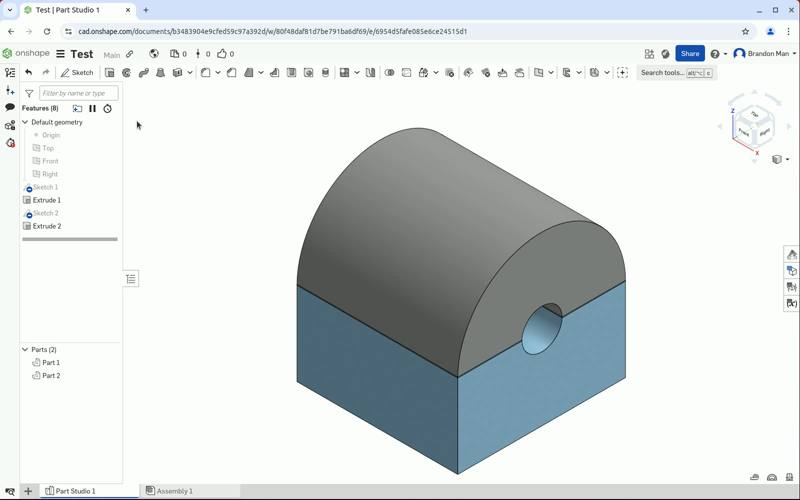
mouse_move(73, 189)
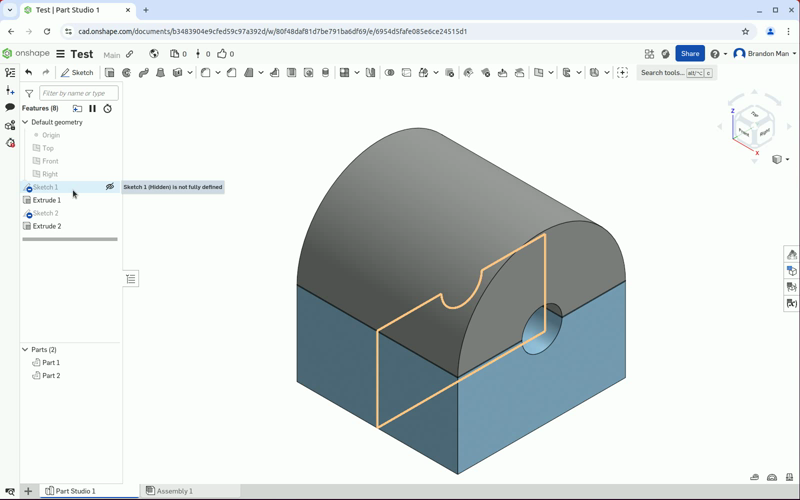
click(73, 189)